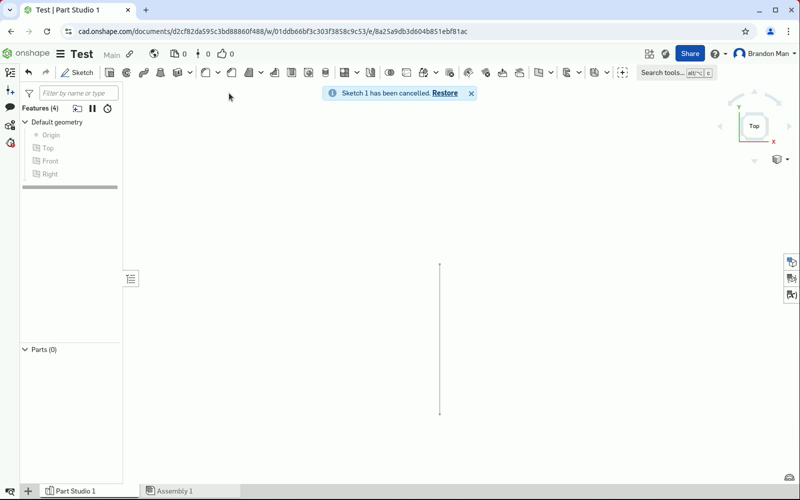
key(shift+h)
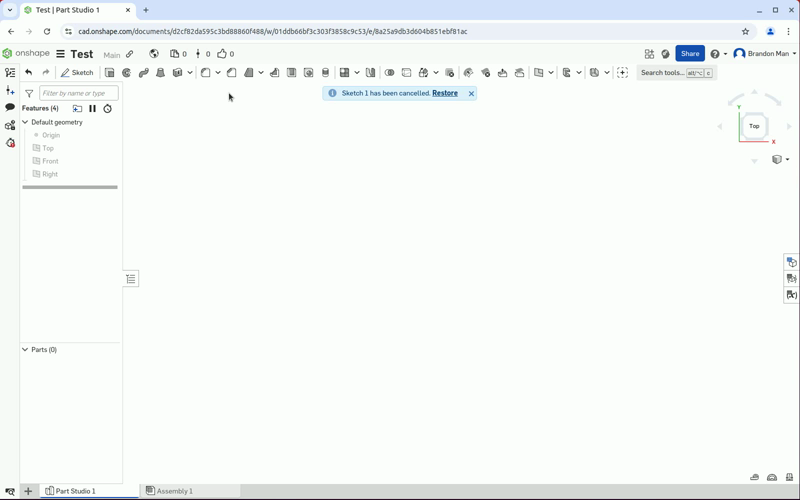
mouse_move(73, 352)
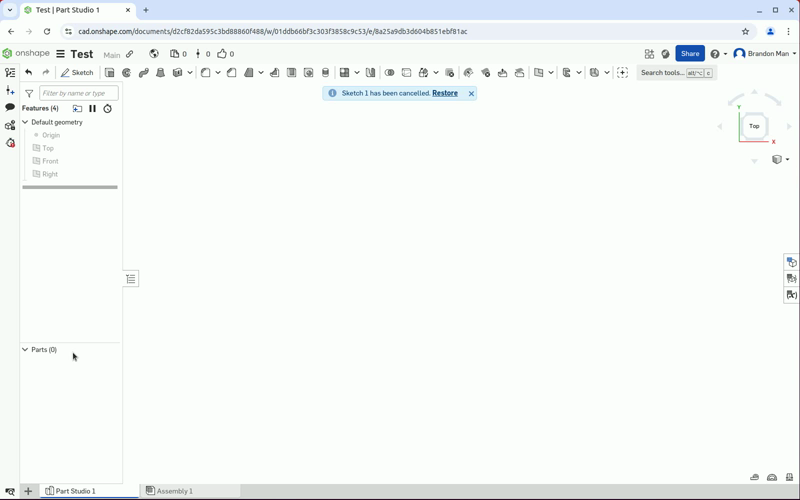
key(y)
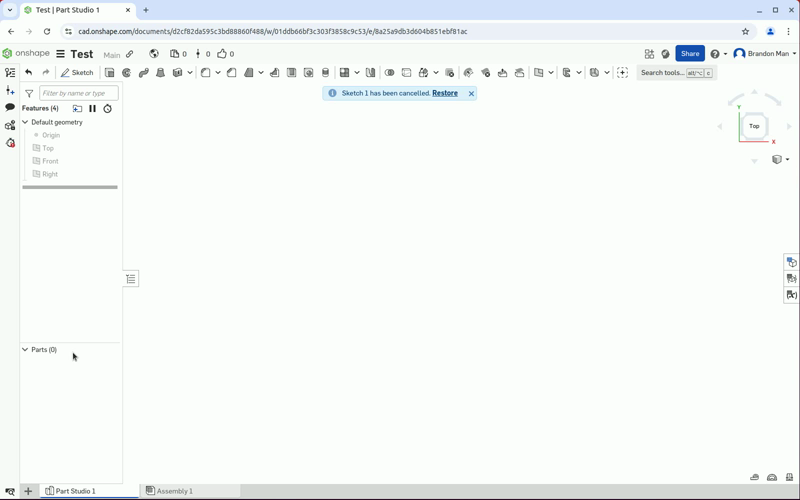
key(shift+p)
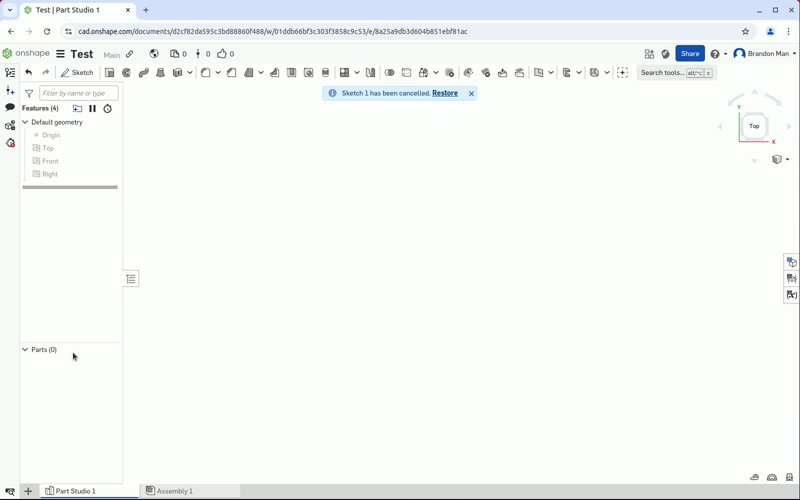
key(space)
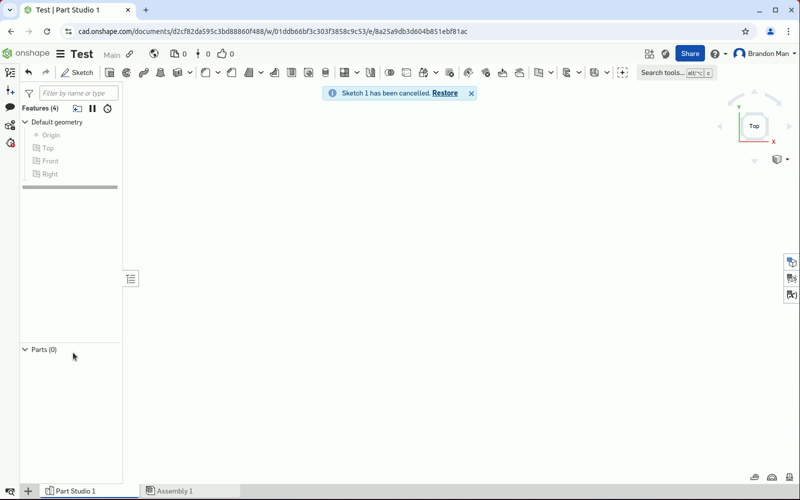
key_down(shift)
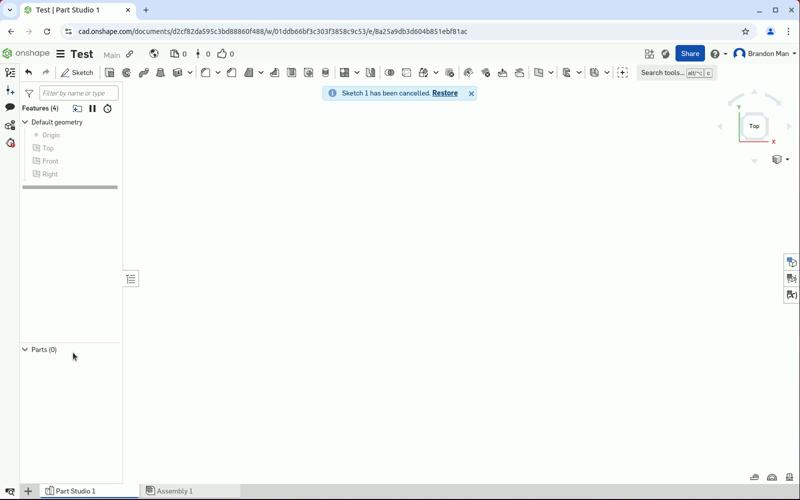
key(up)
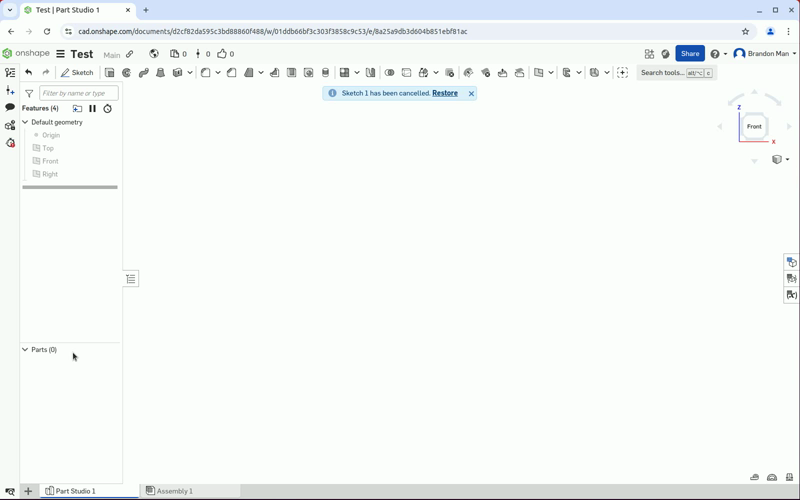
key_up(shift)
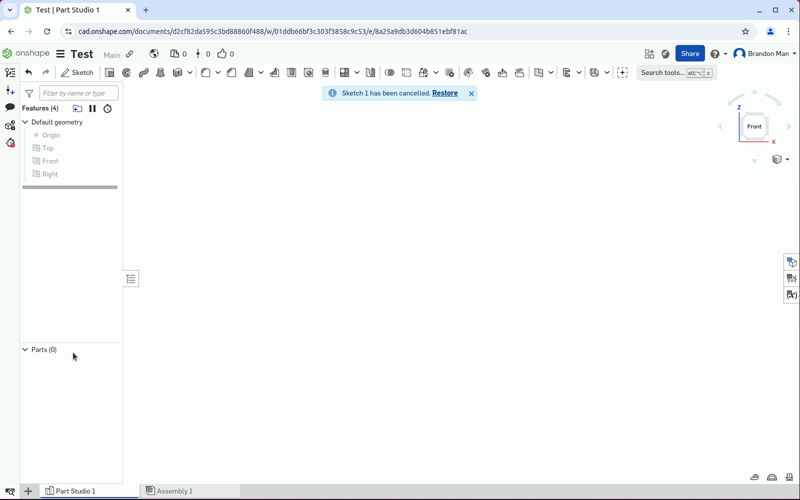
mouse_move(73, 352)
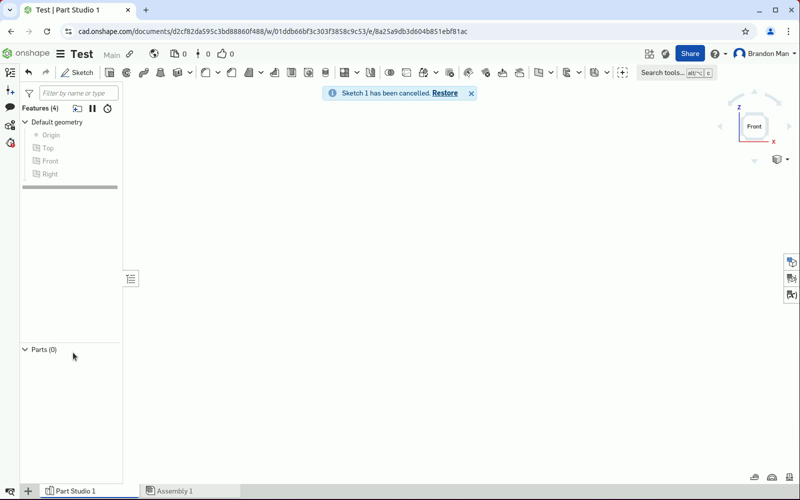
key(shift+y)
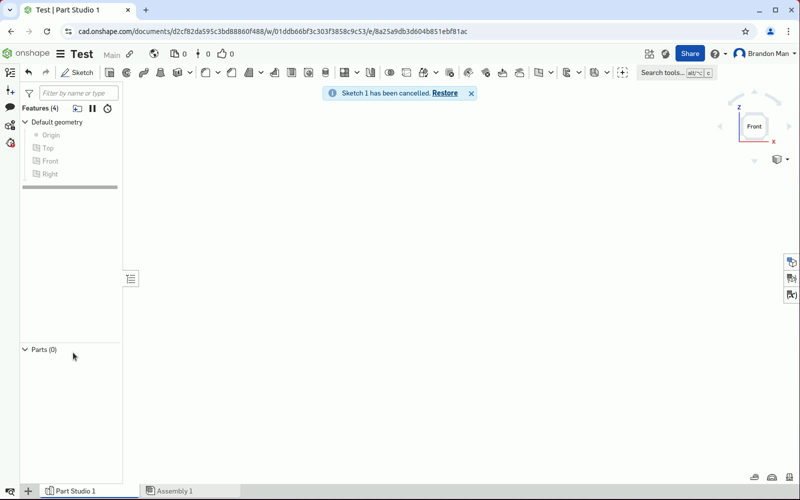
key(shift+s)
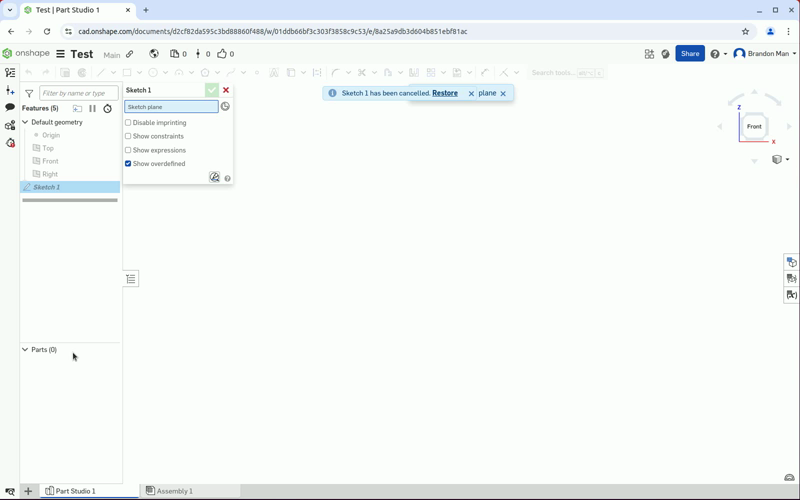
mouse_move(73, 163)
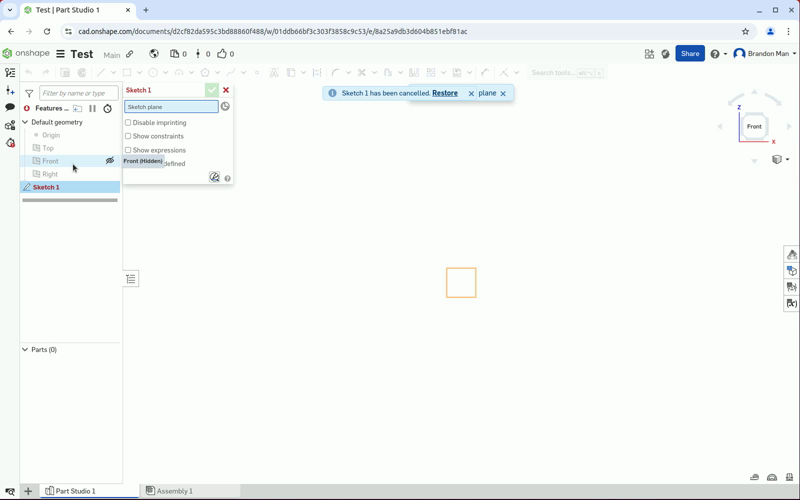
click(73, 163)
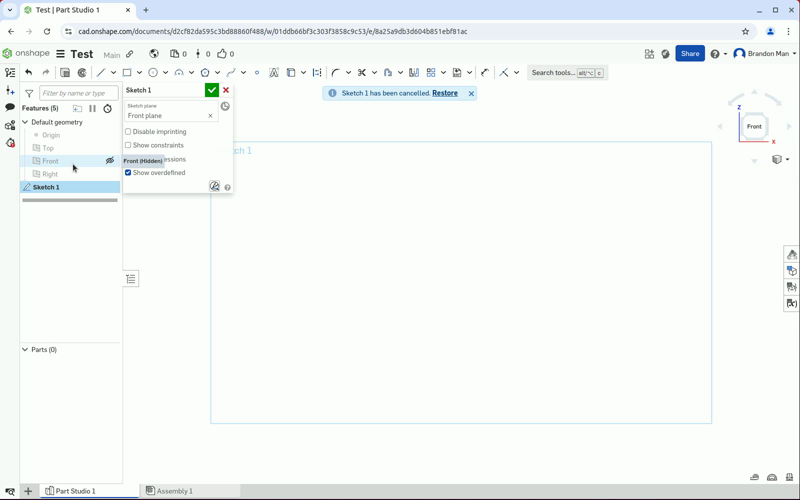
mouse_move(73, 352)
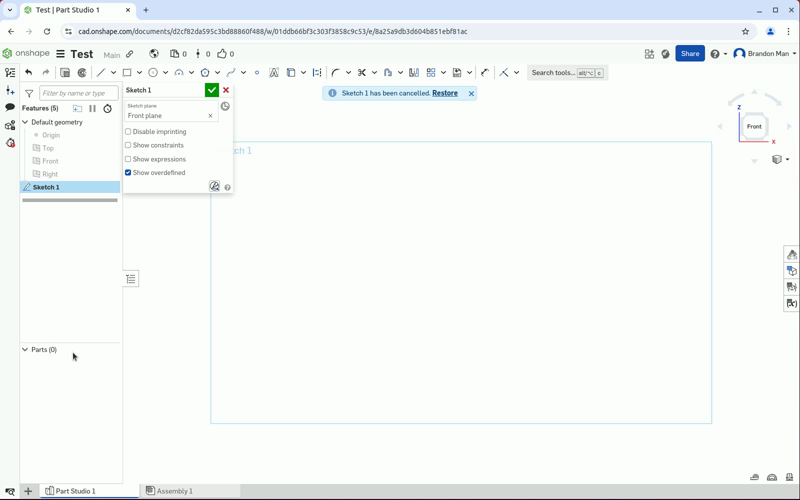
key(y)
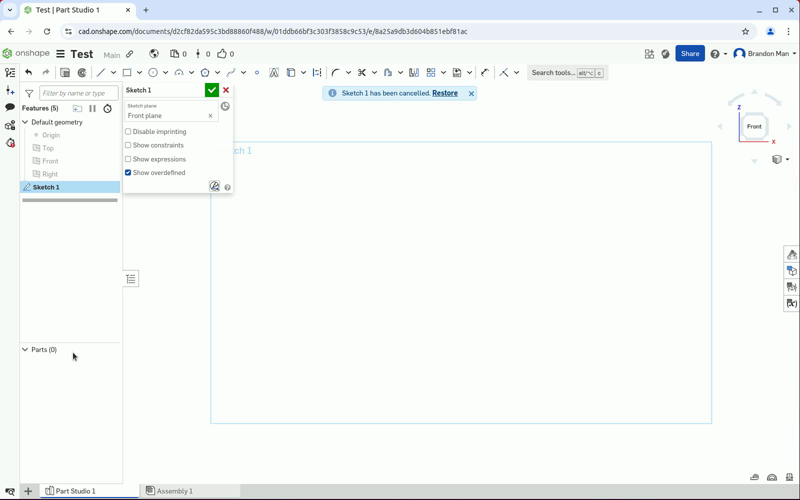
key(l)
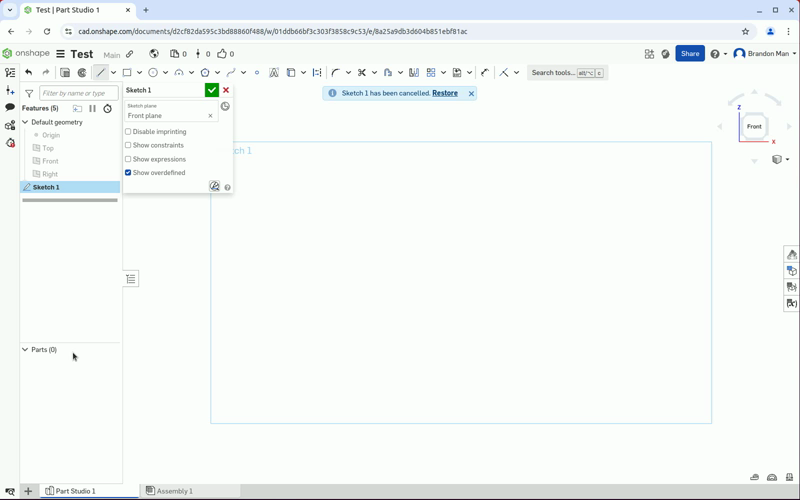
key_down(shift)
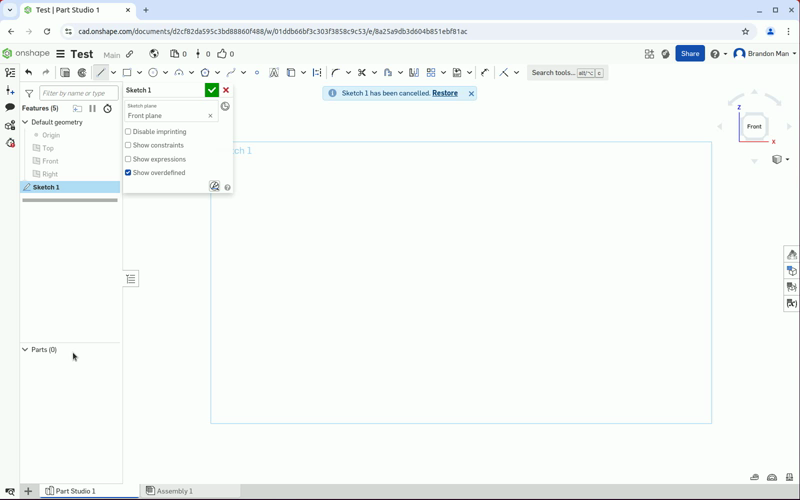
mouse_move(460, 339)
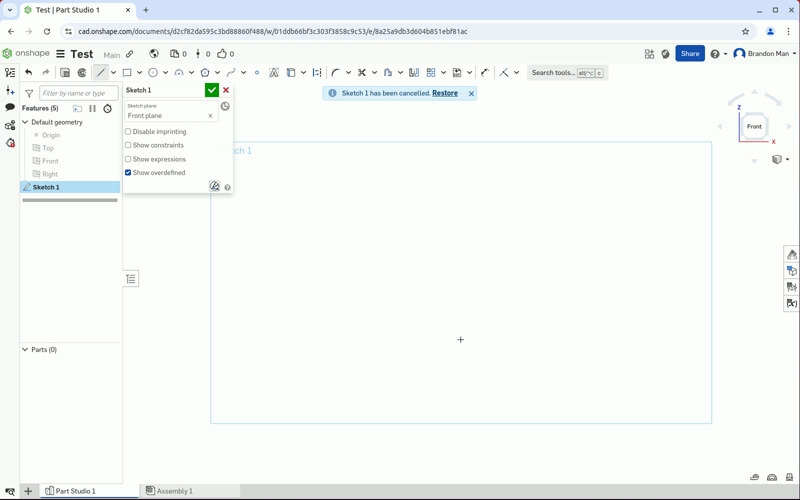
click(460, 339)
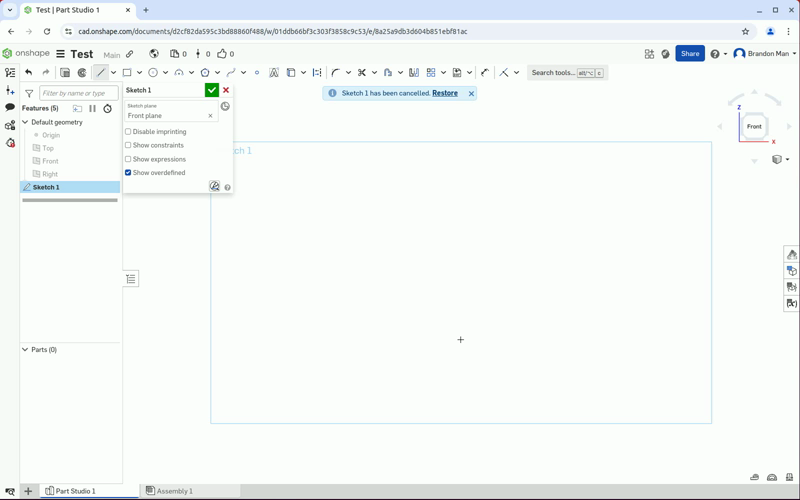
key_up(shift)
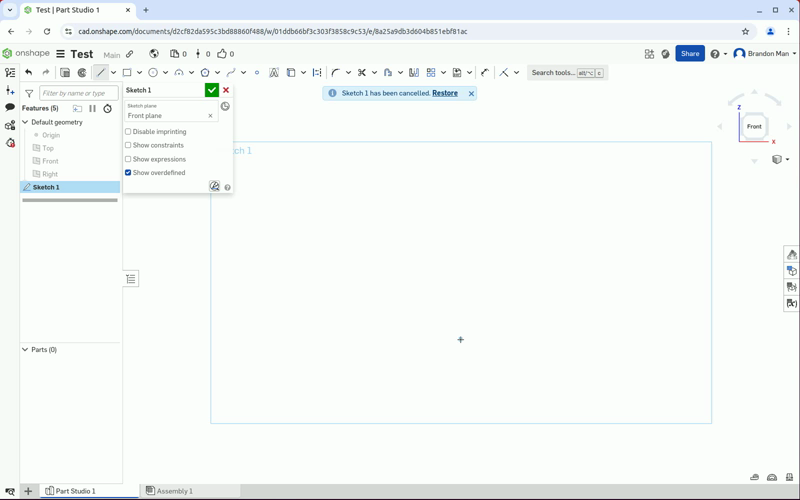
key_down(shift)
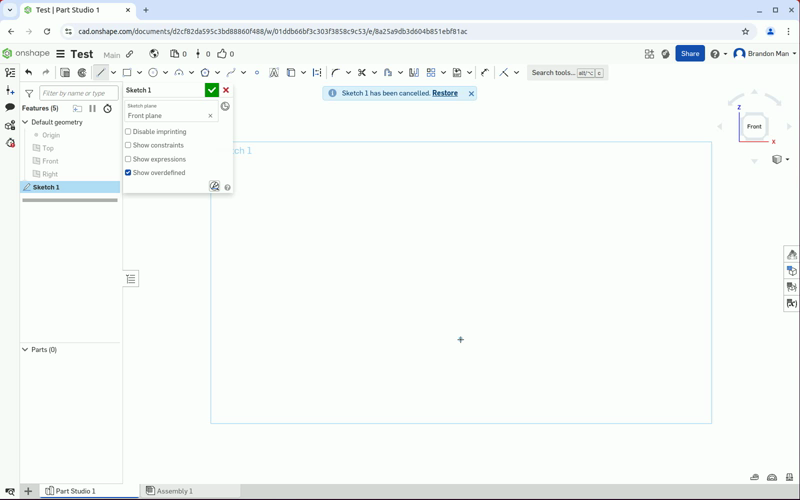
mouse_move(573, 339)
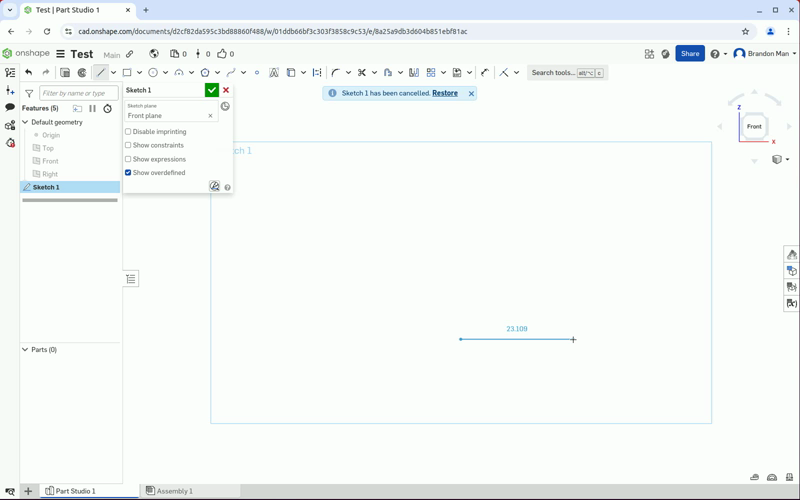
click(573, 339)
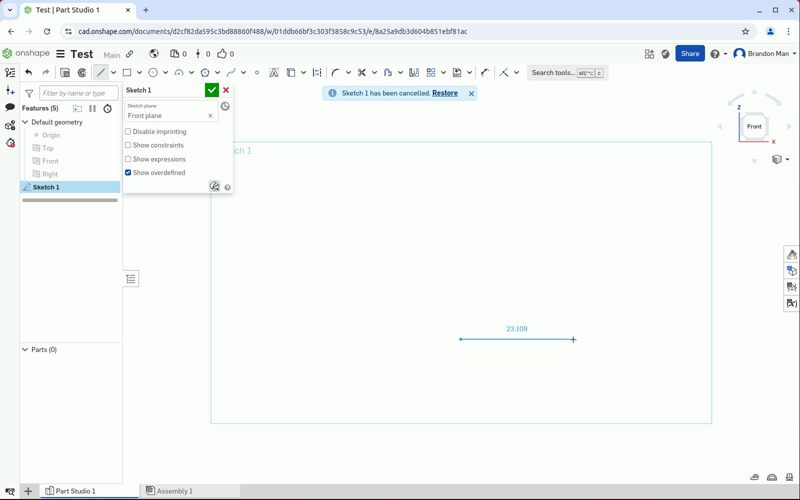
key_up(shift)
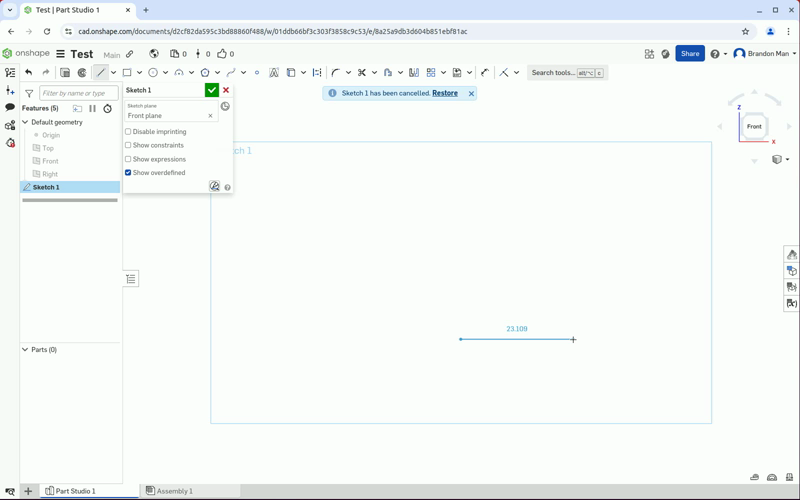
key_down(shift)
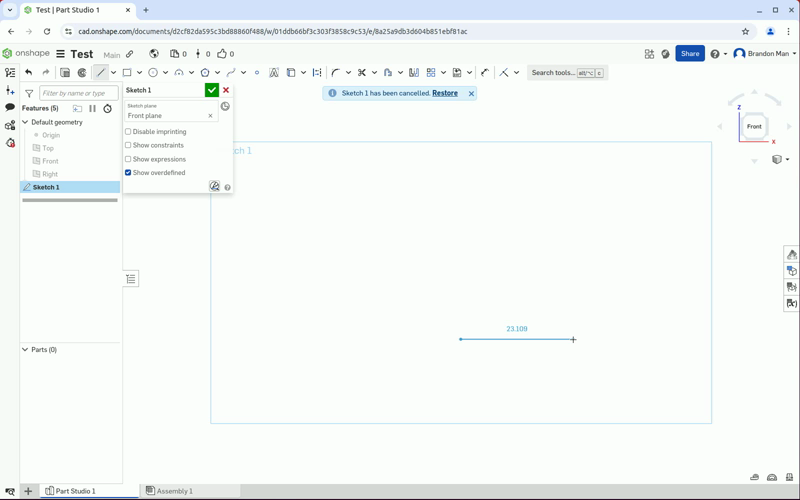
mouse_move(573, 226)
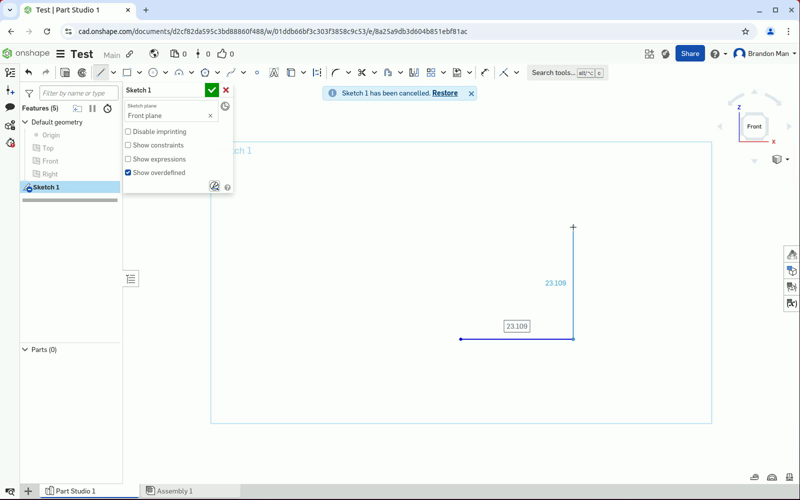
click(573, 226)
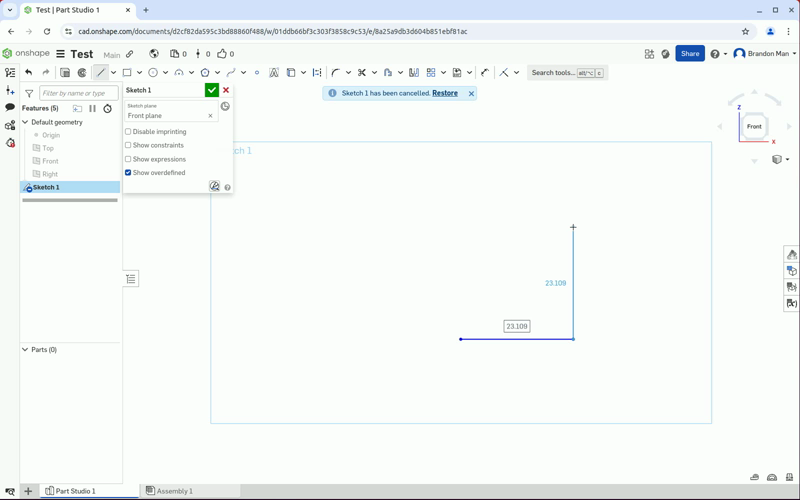
key_up(shift)
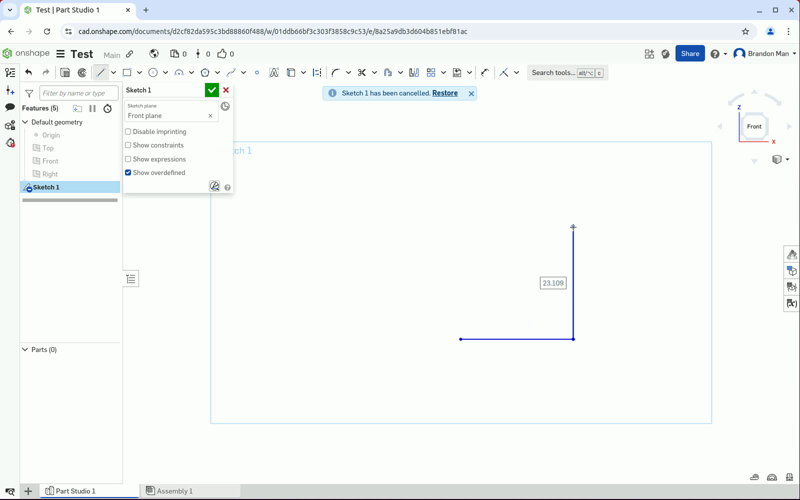
key_down(shift)
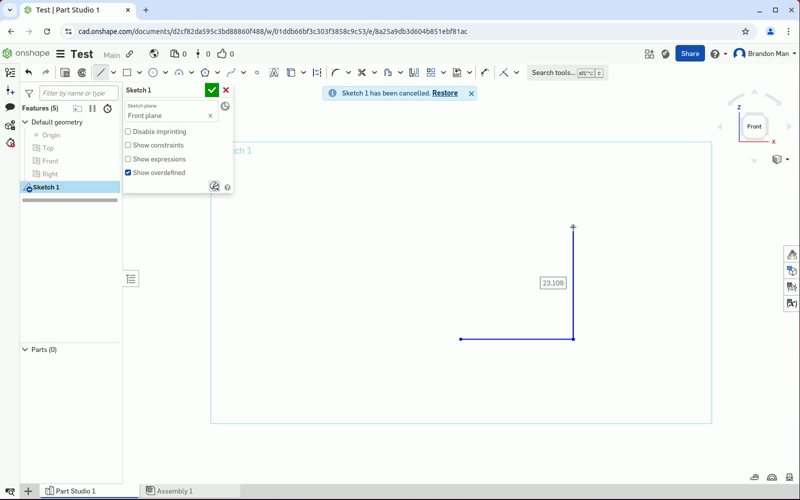
mouse_move(460, 226)
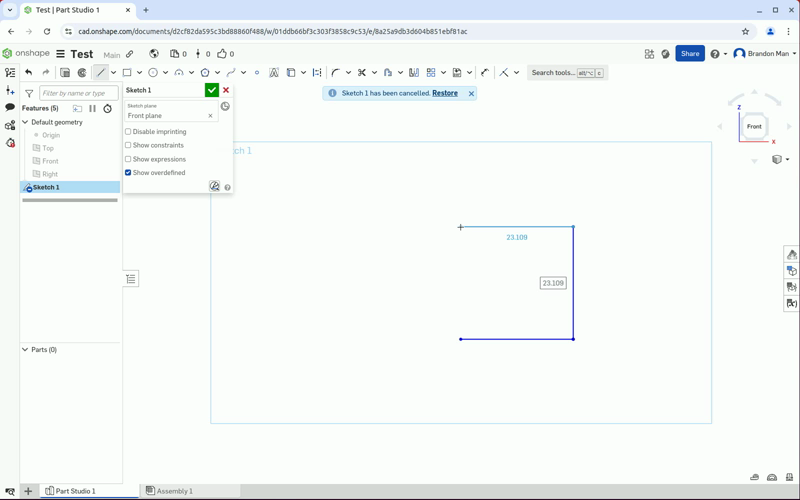
click(460, 226)
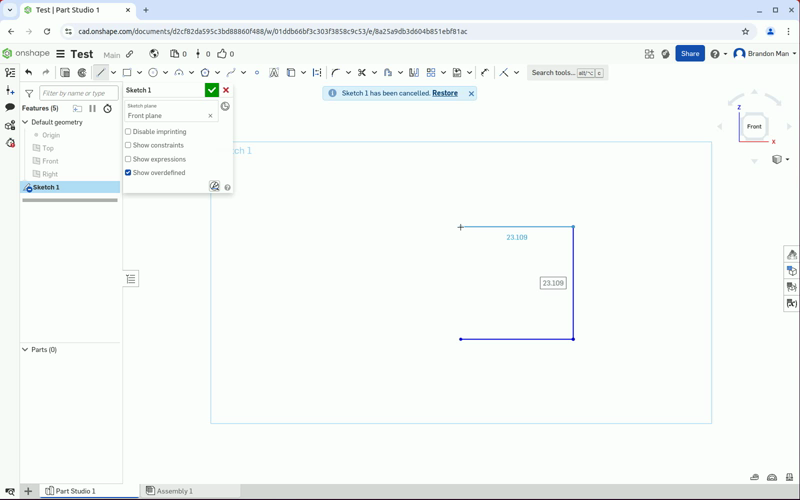
key_up(shift)
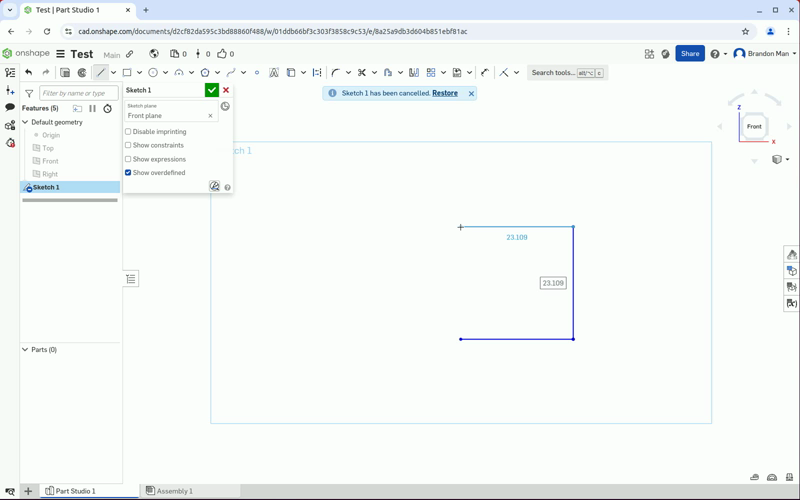
key_down(shift)
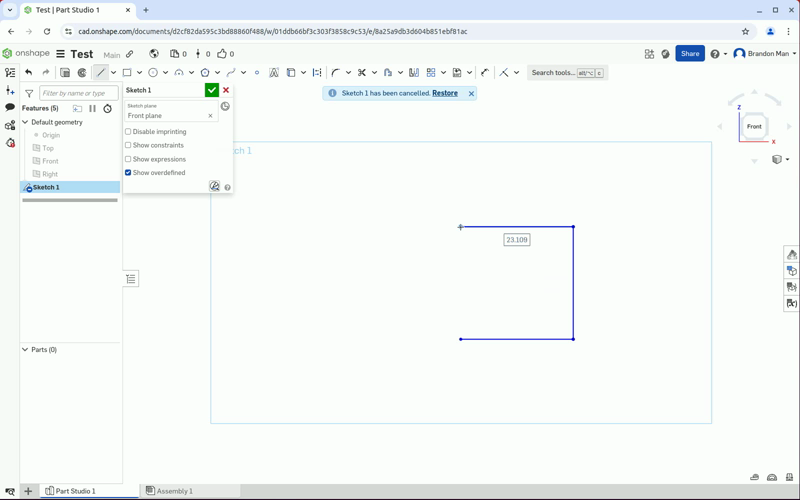
mouse_move(460, 339)
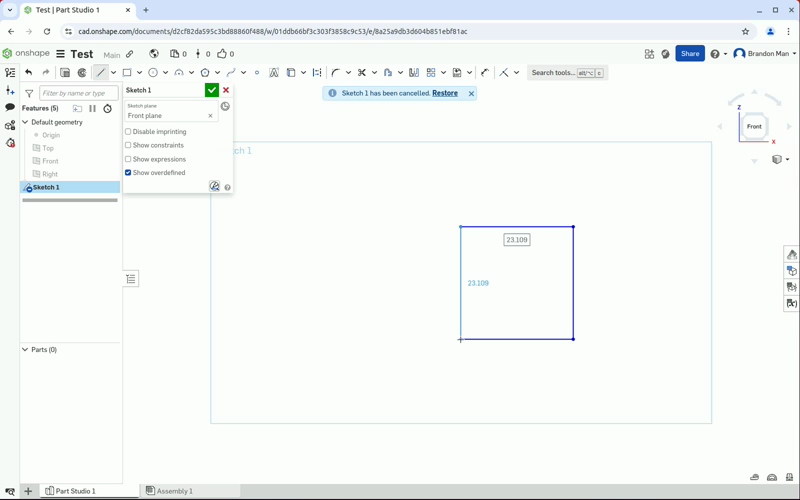
key_up(shift)
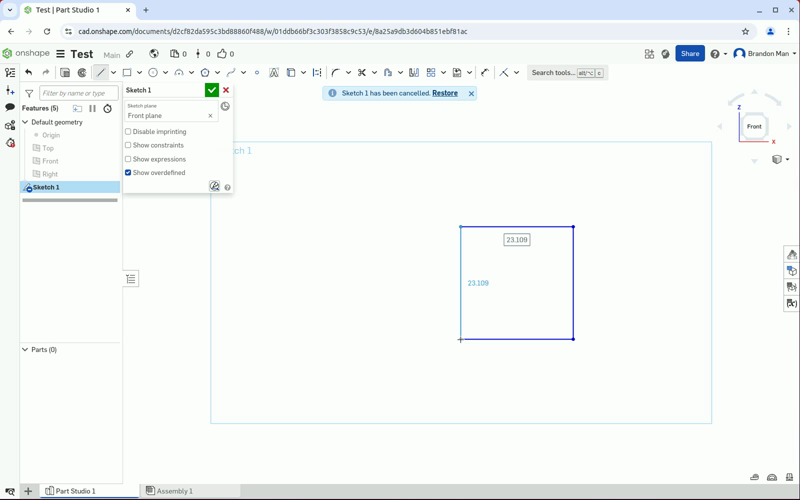
click(460, 339)
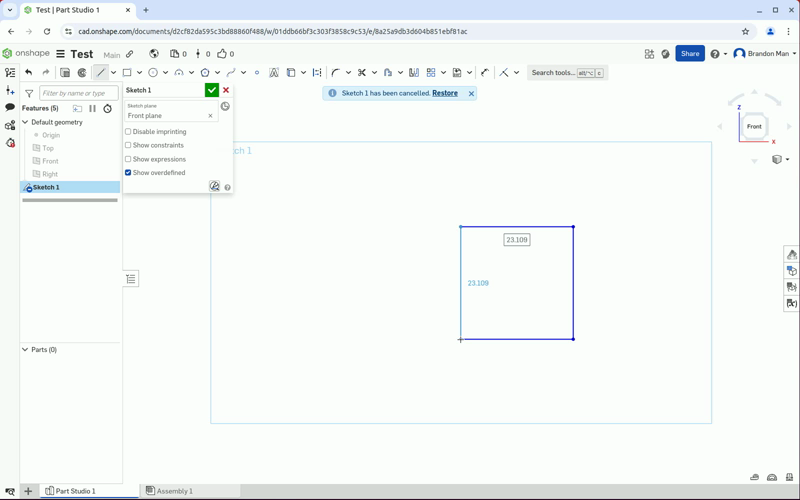
key(esc)
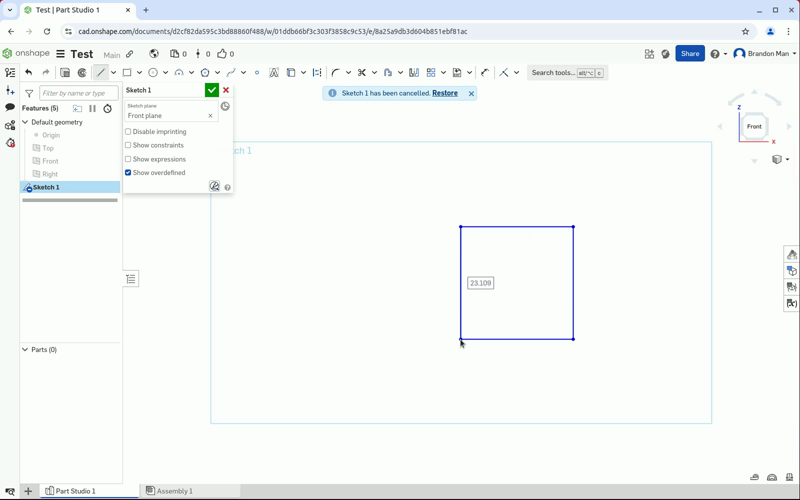
key(c)
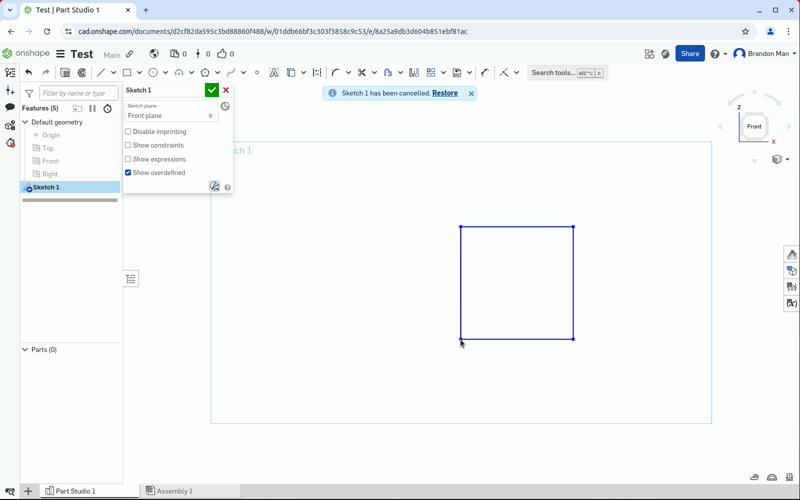
key_down(shift)
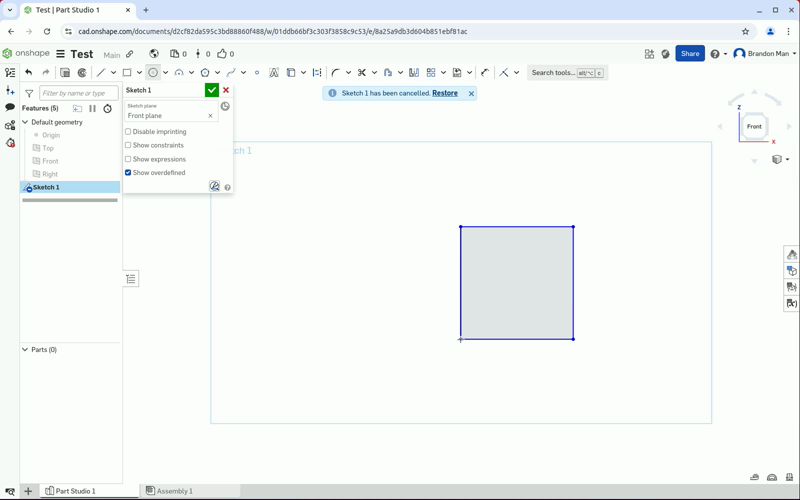
mouse_move(517, 282)
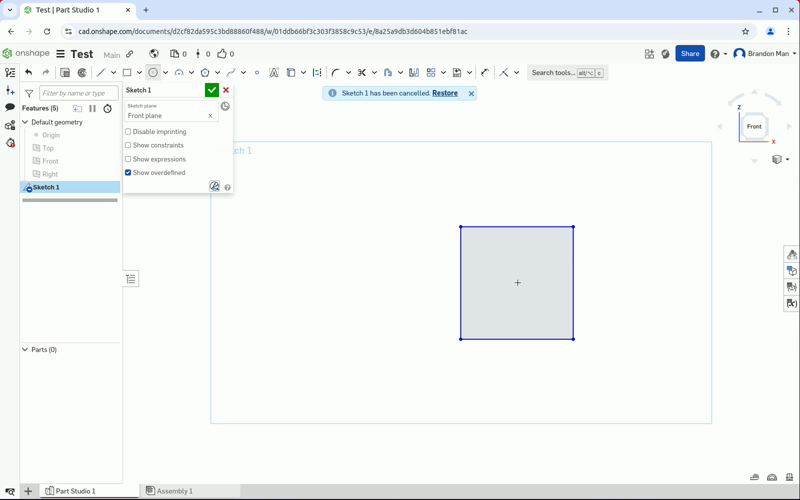
click(517, 282)
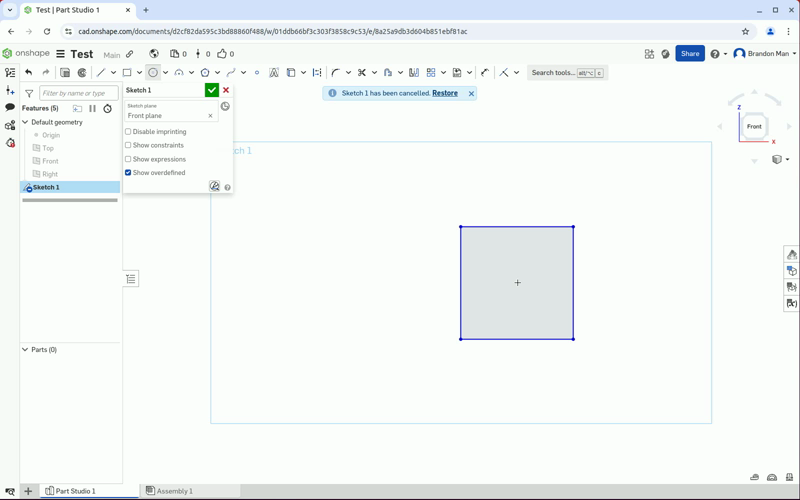
key_up(shift)
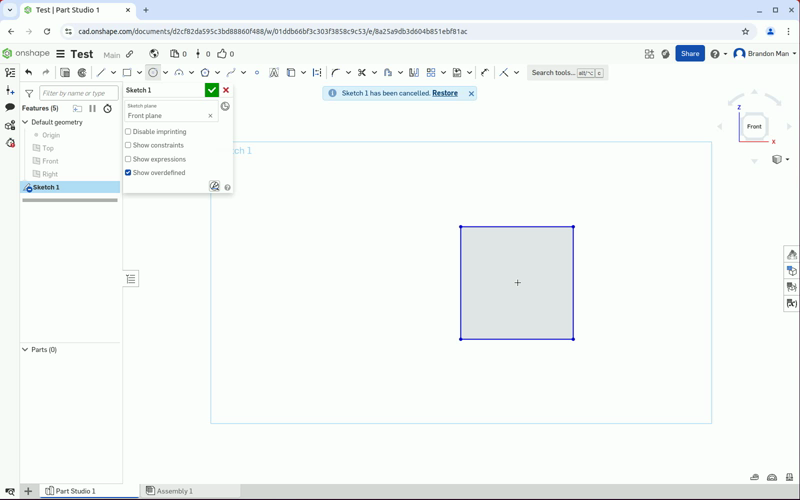
mouse_move(546, 282)
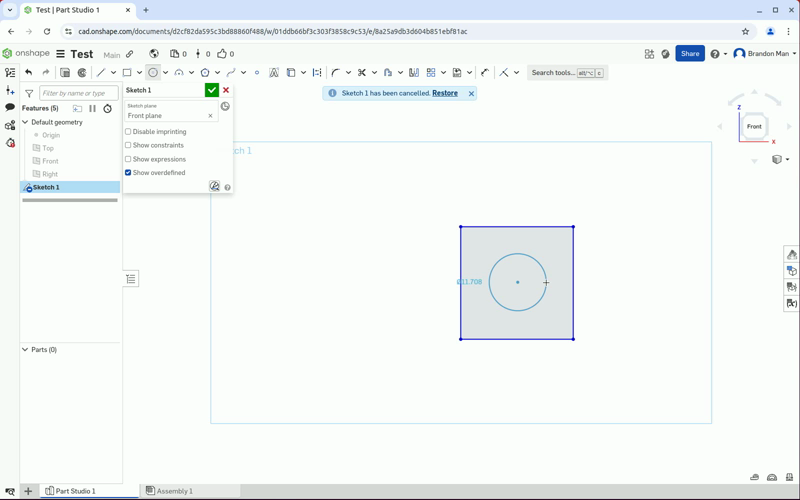
click(546, 282)
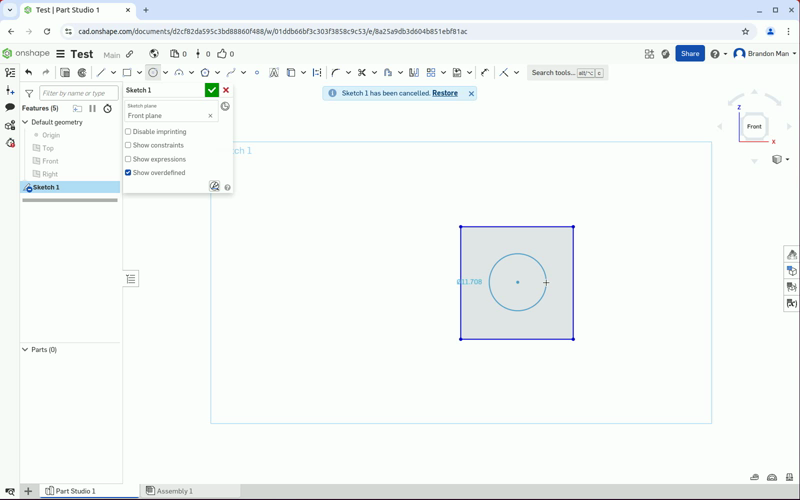
key(esc)
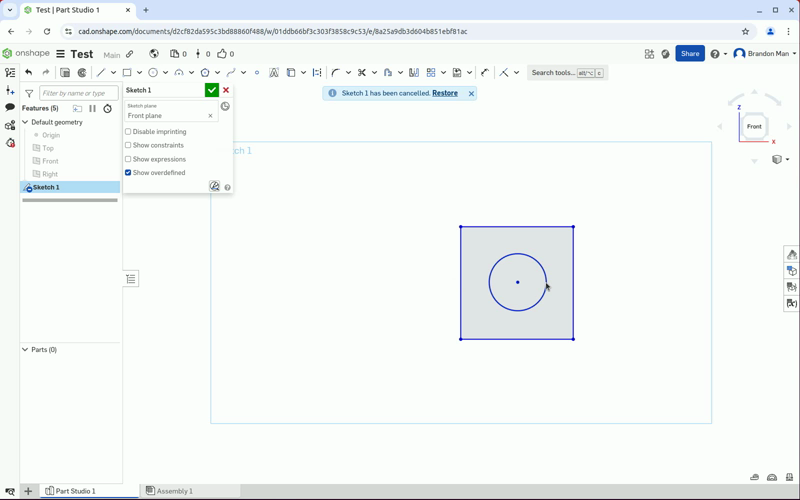
mouse_move(518, 240)
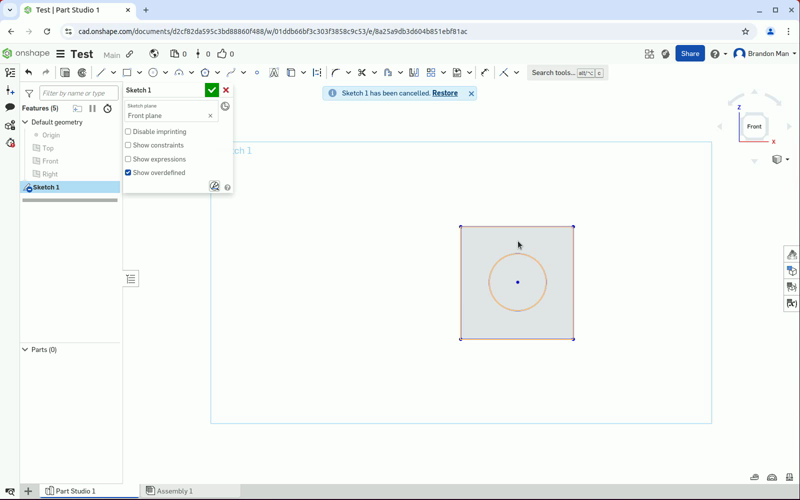
click(518, 240)
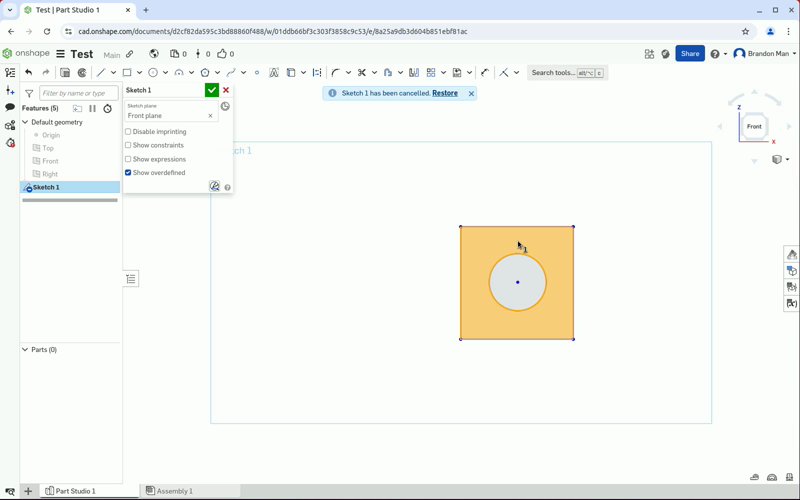
mouse_move(73, 352)
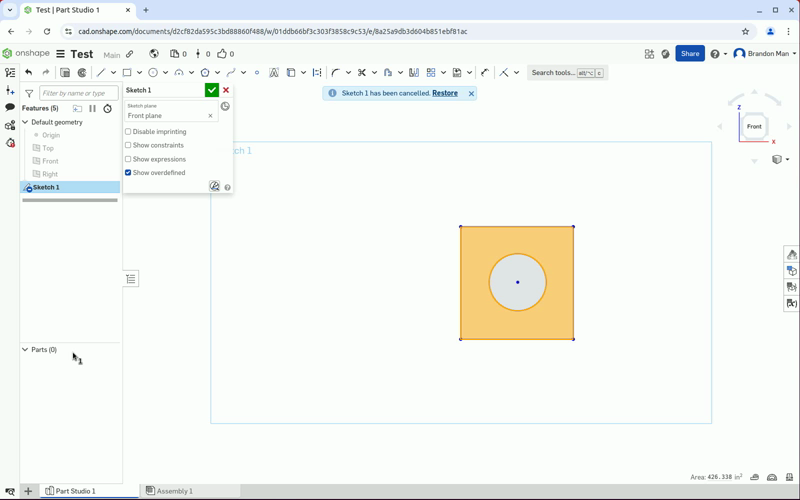
key(shift+y)
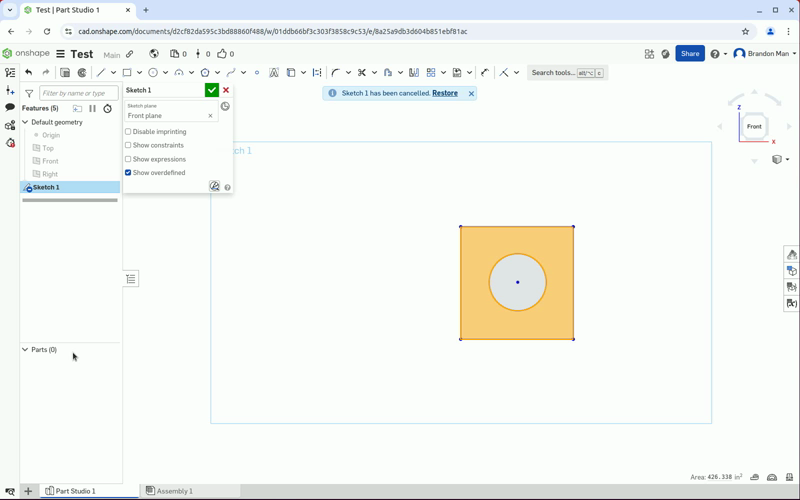
key(shift+e)
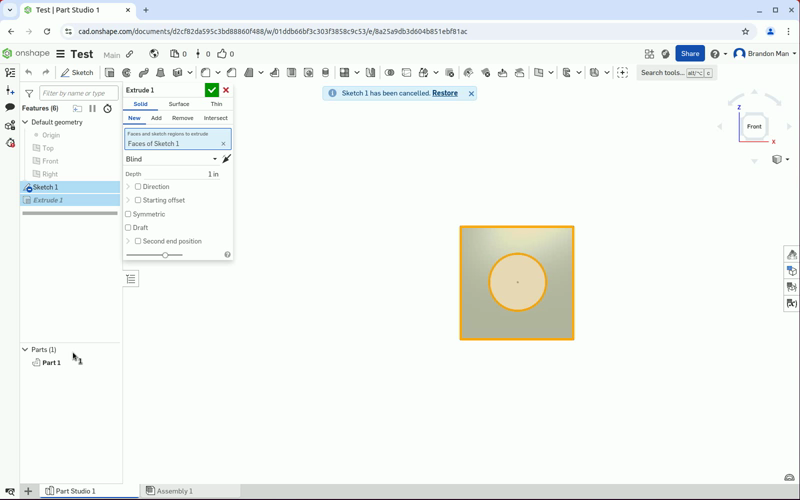
mouse_move(143, 106)
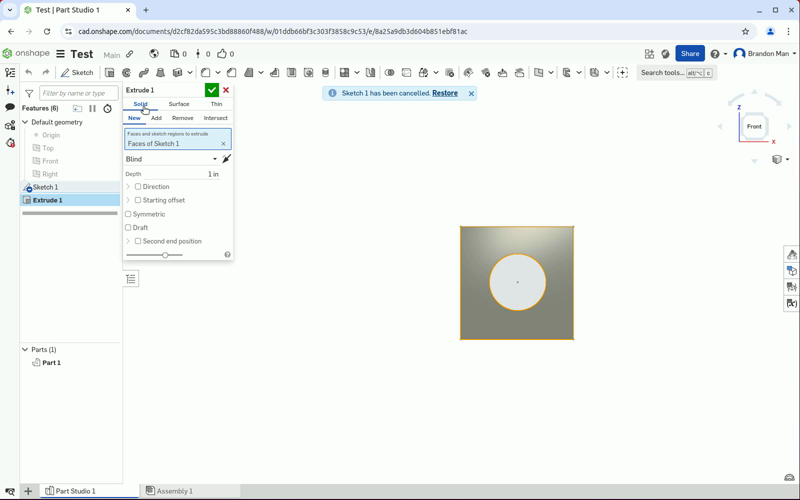
click(143, 106)
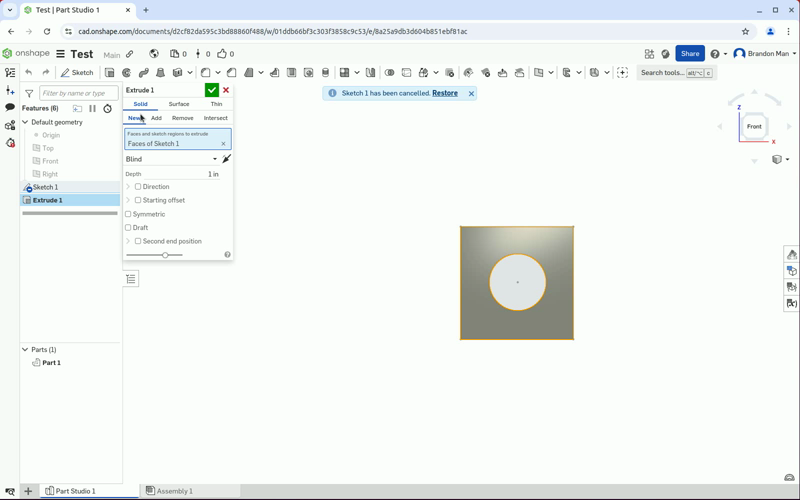
mouse_move(137, 120)
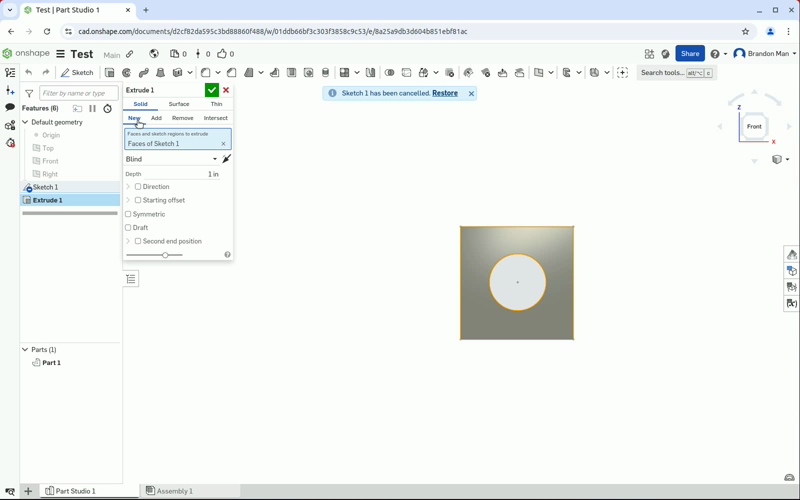
click(137, 120)
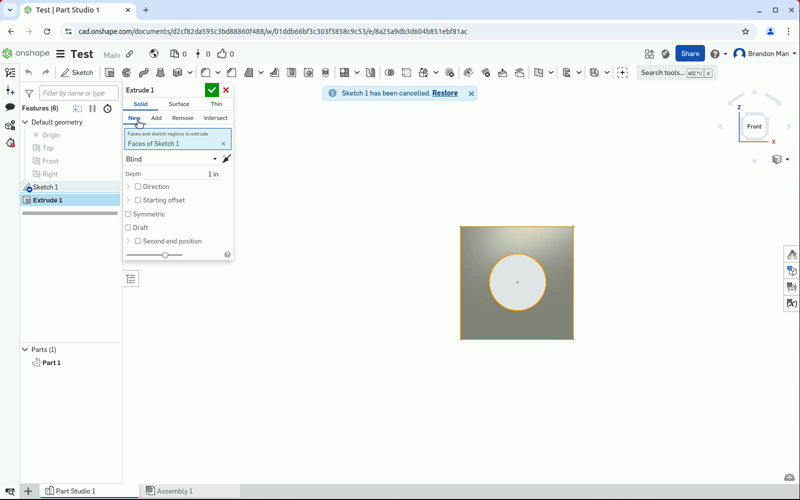
key(tab, 4)
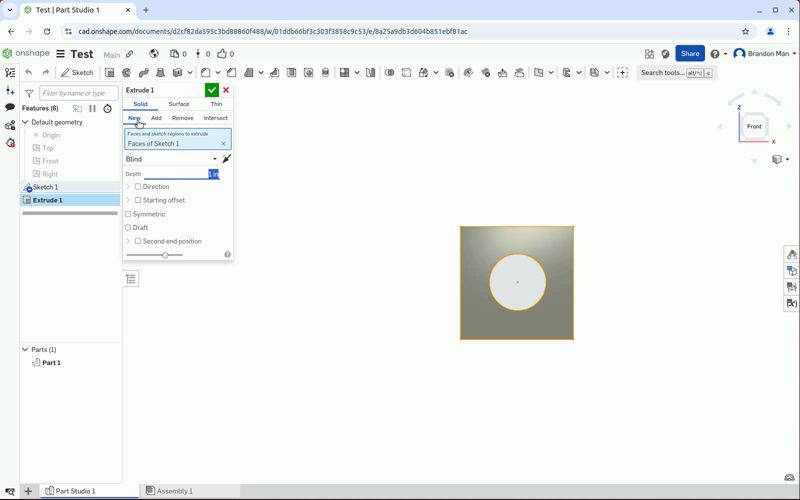
text(11.554)
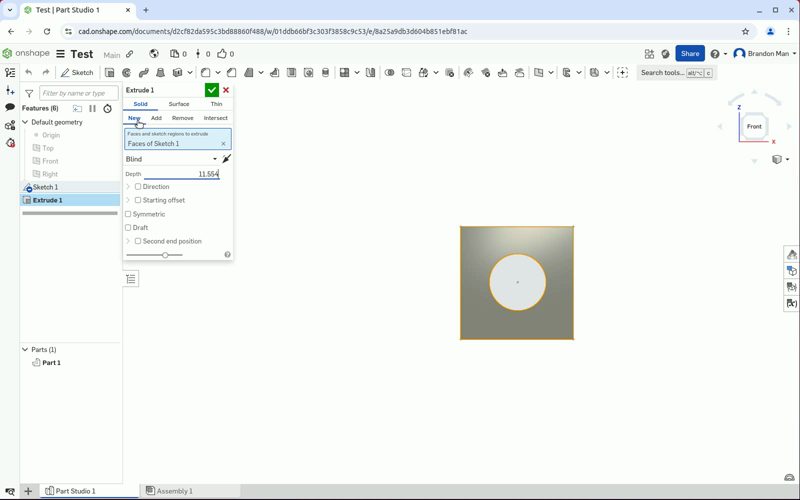
key(enter)
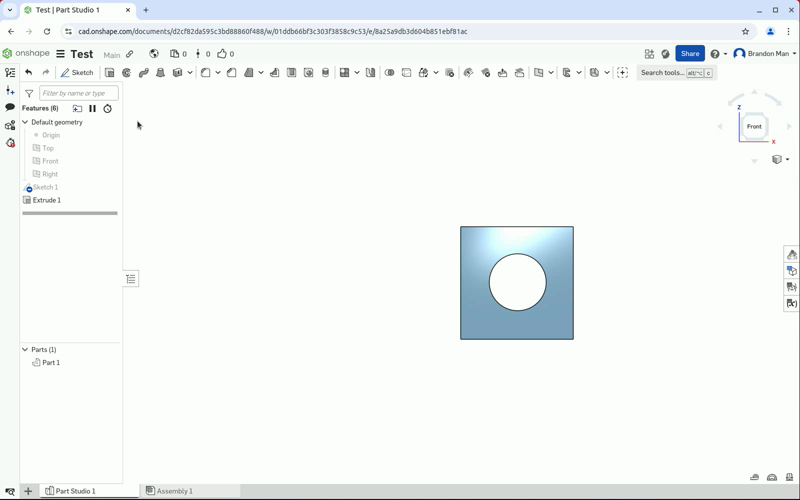
key(shift+h)
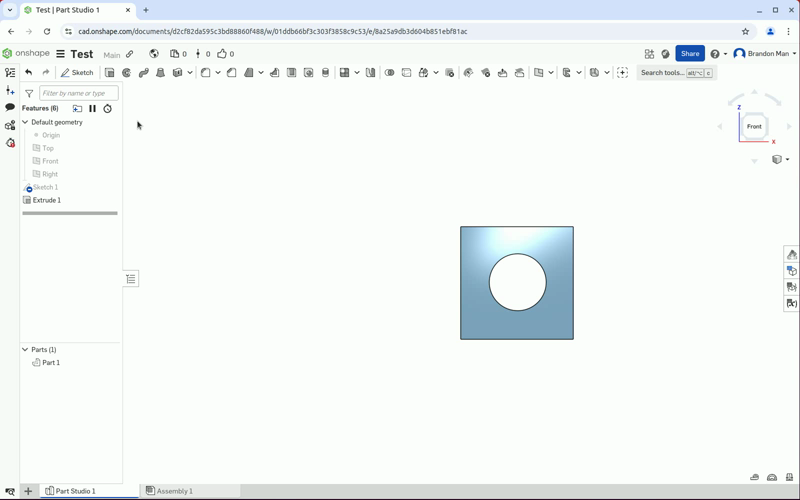
key(shift+h)
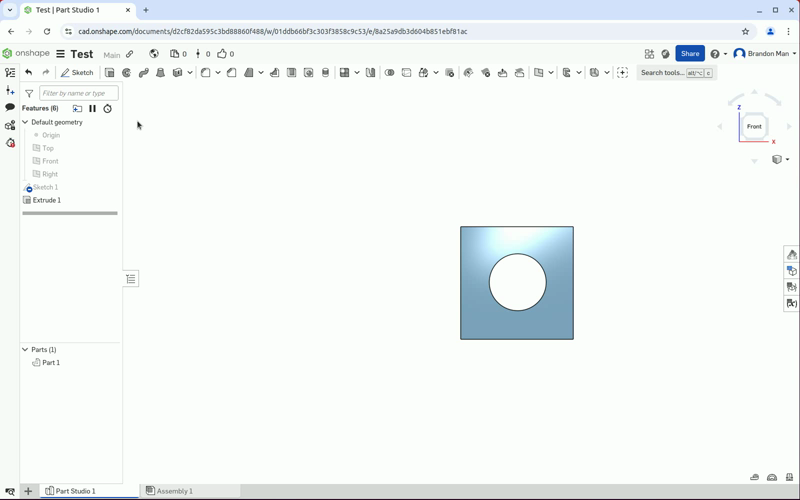
mouse_move(73, 189)
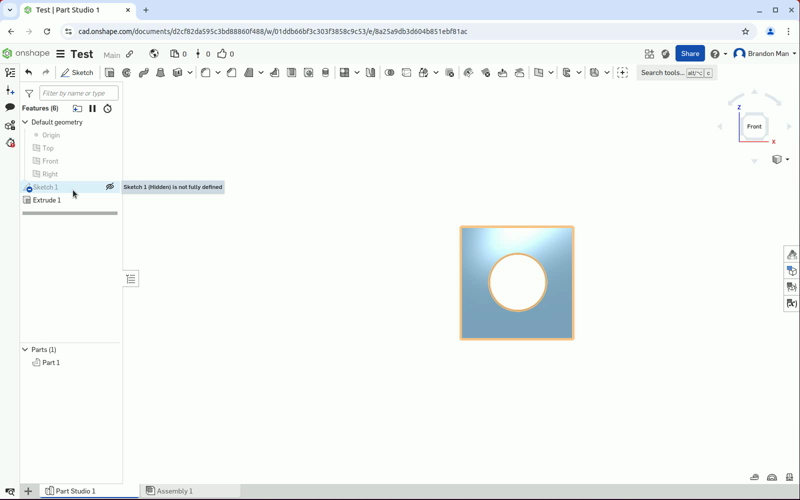
click(73, 189)
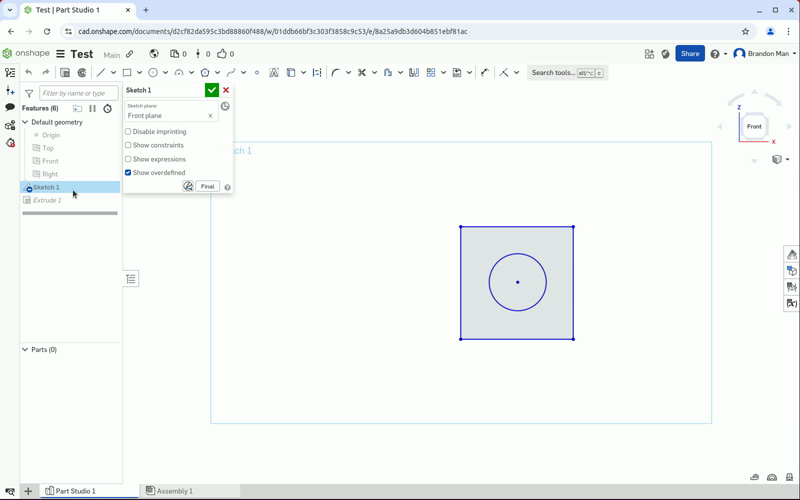
mouse_move(229, 92)
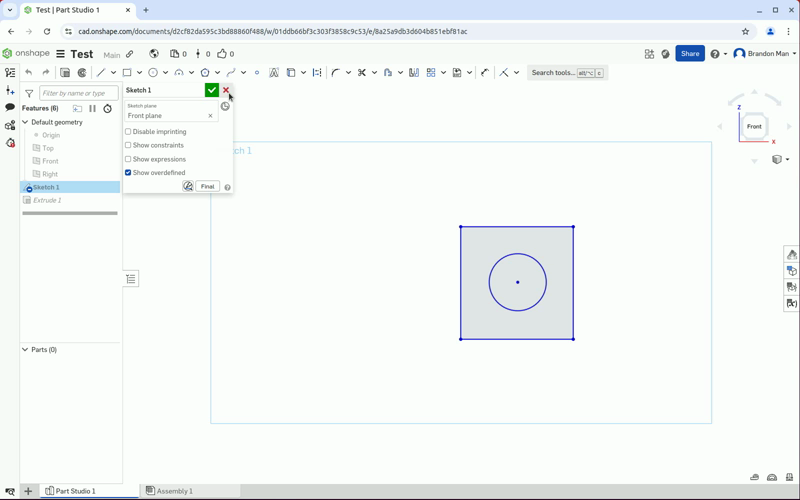
click(229, 92)
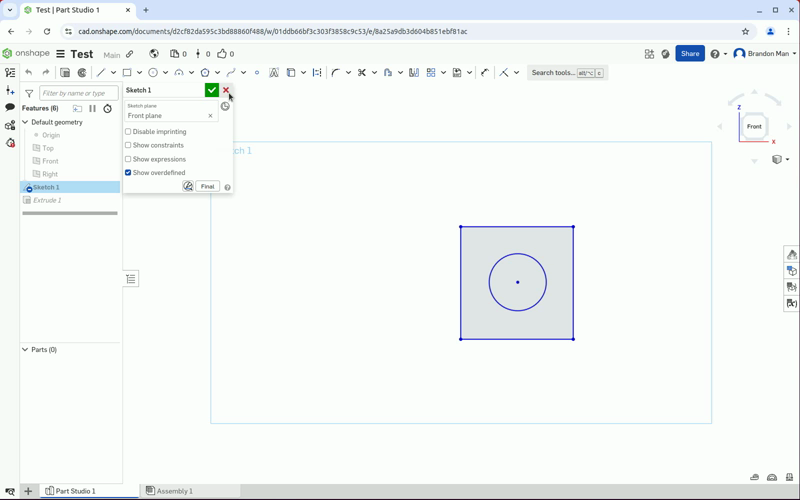
key(shift+s)
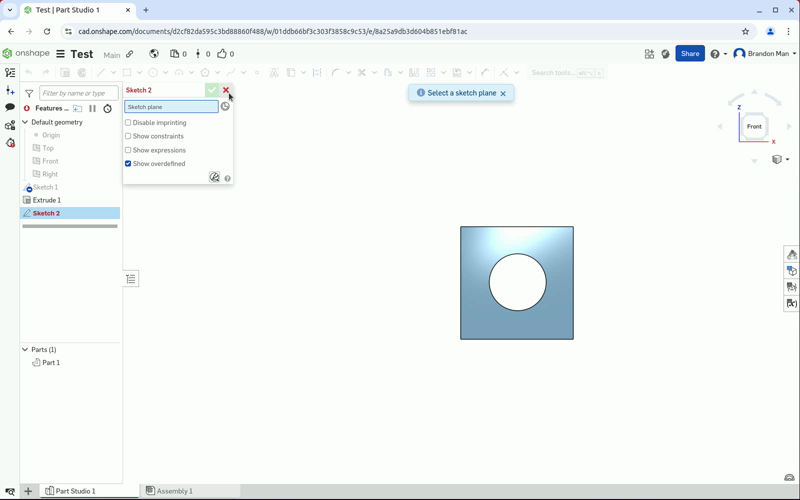
mouse_move(73, 163)
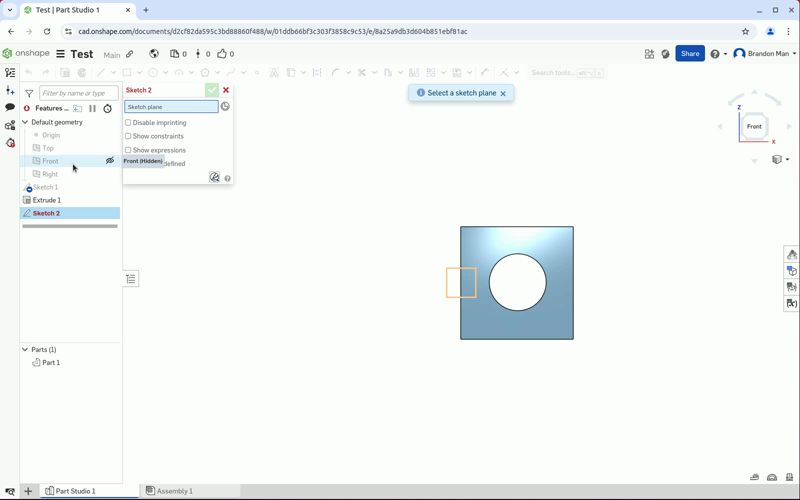
click(73, 163)
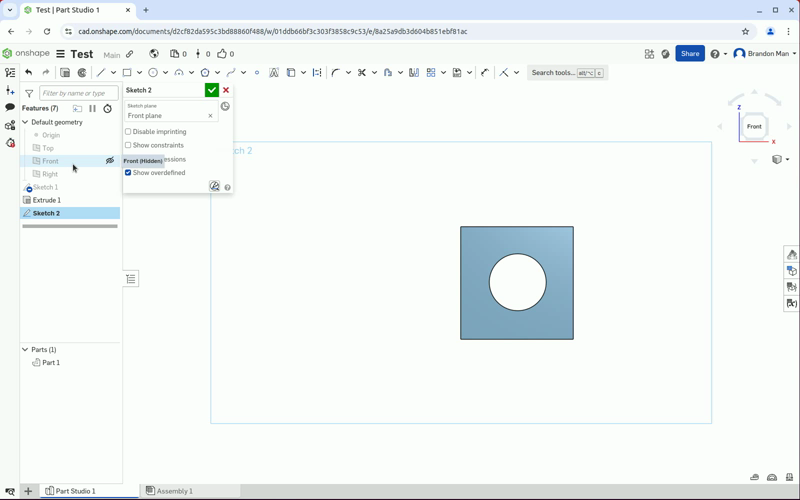
mouse_move(73, 352)
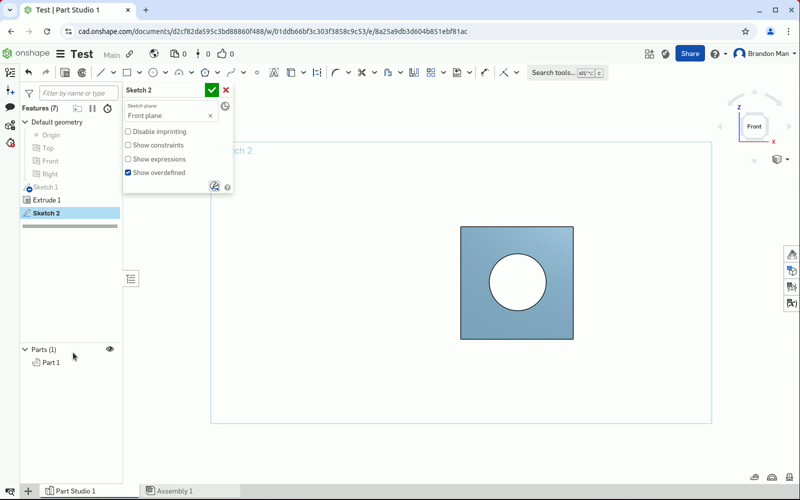
key(y)
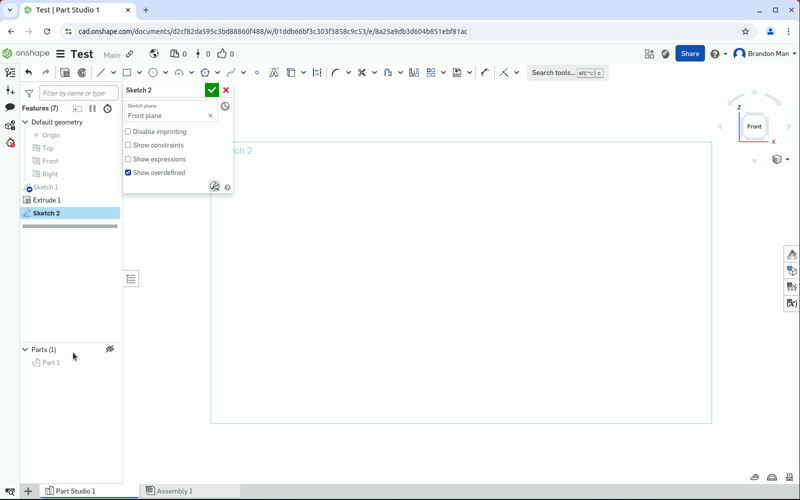
key(l)
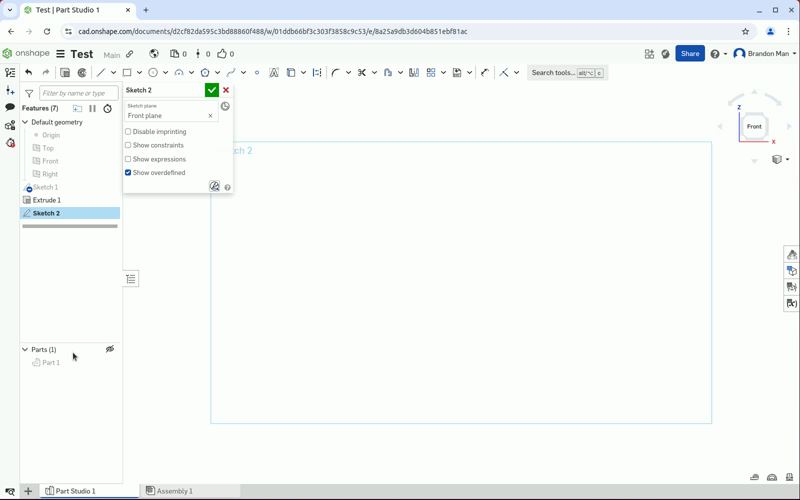
key_down(shift)
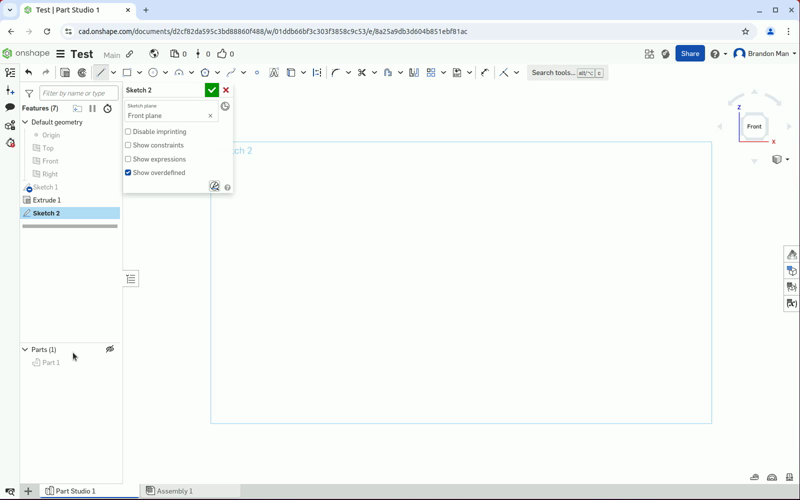
mouse_move(348, 339)
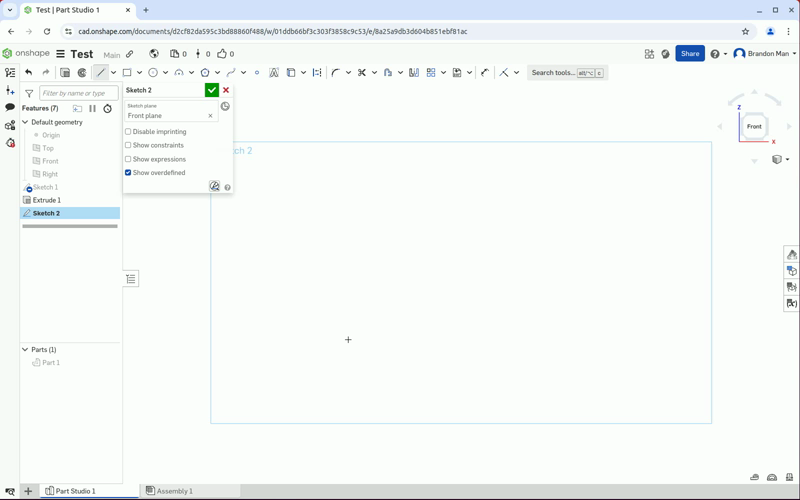
click(348, 339)
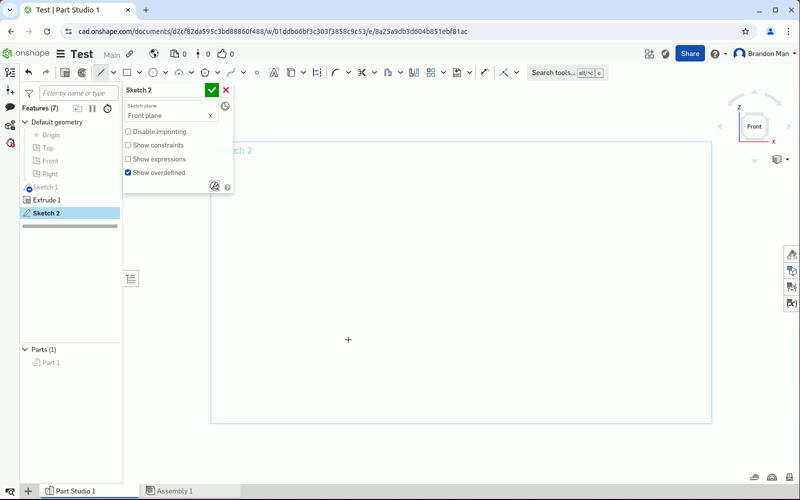
key_up(shift)
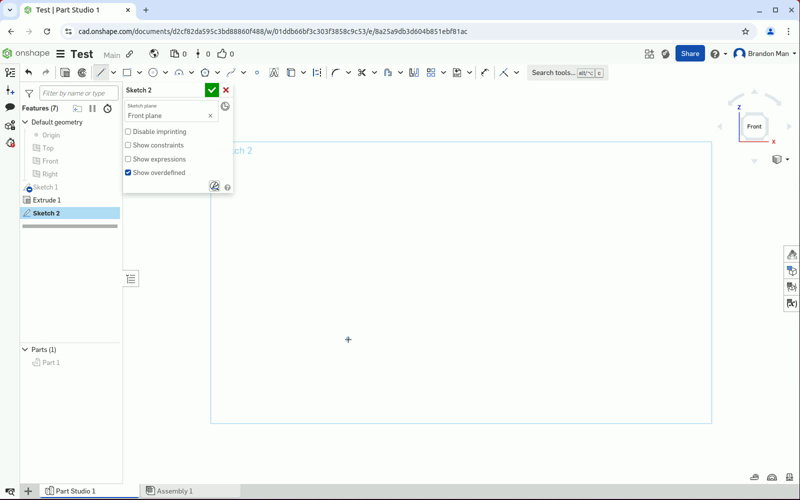
key_down(shift)
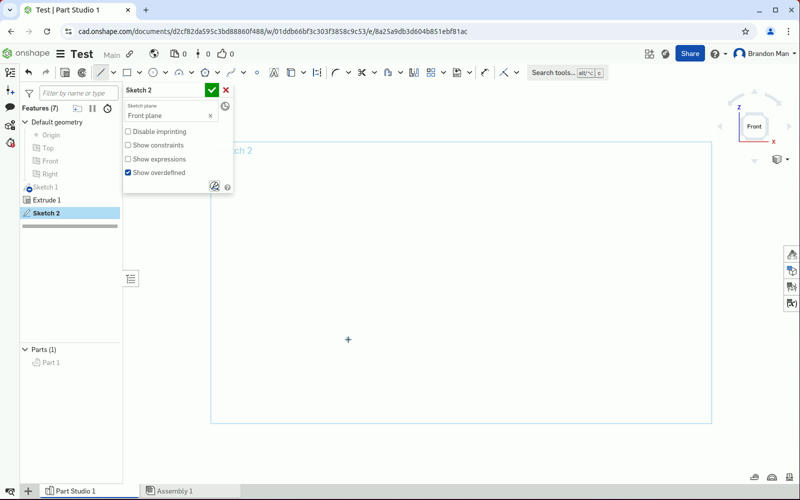
mouse_move(460, 339)
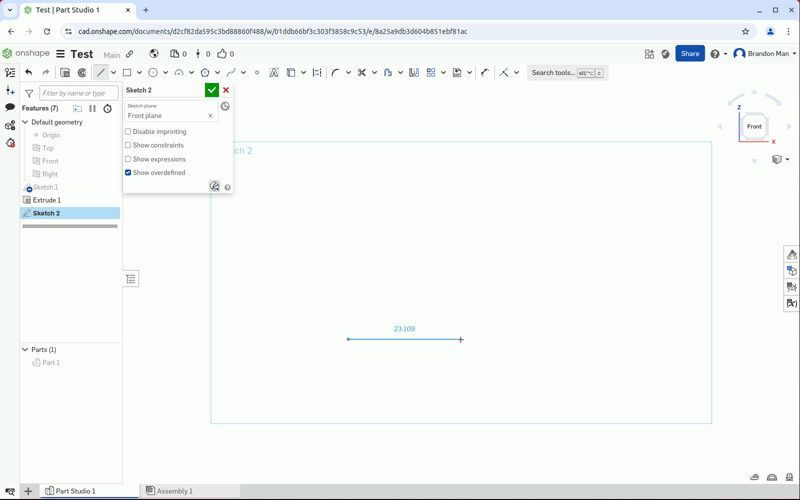
click(460, 339)
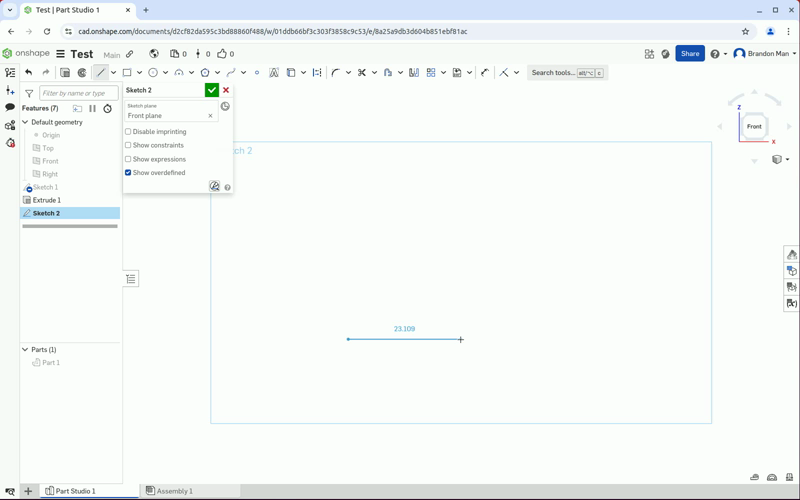
key_up(shift)
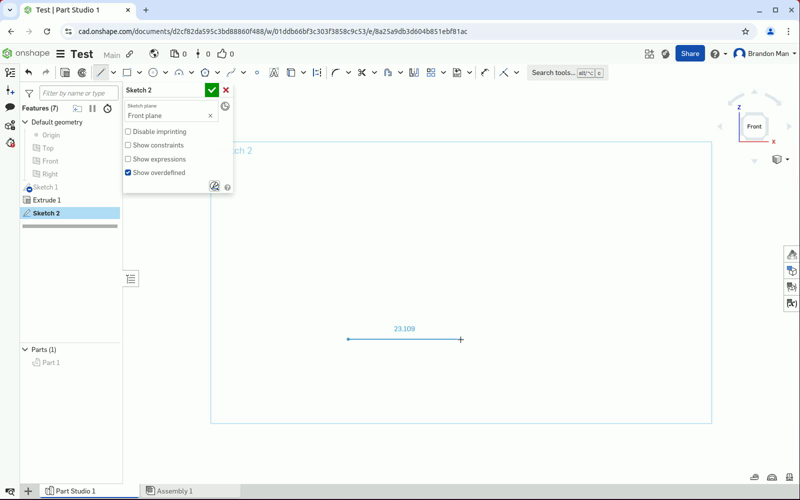
key_down(shift)
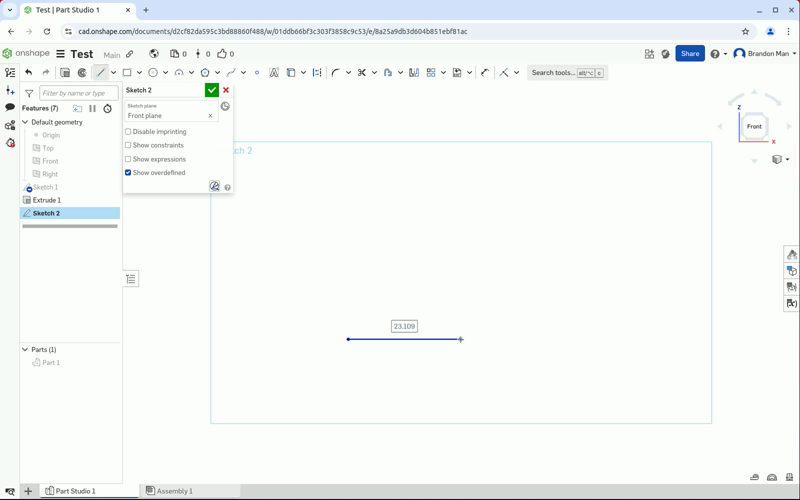
mouse_move(460, 226)
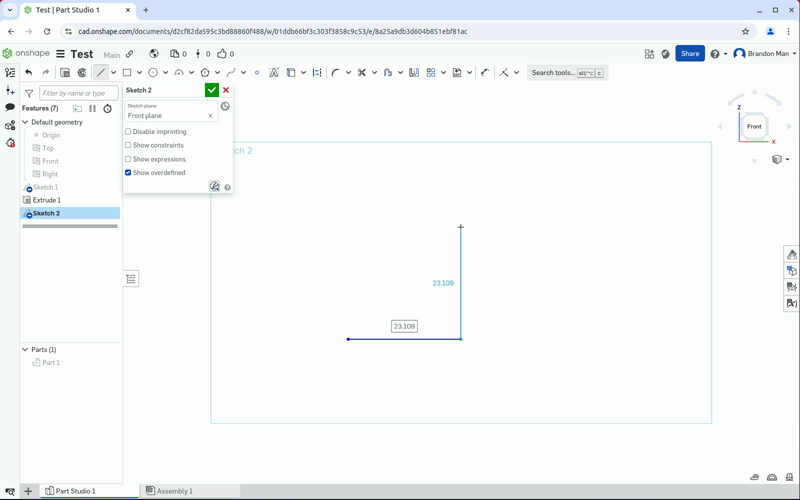
click(460, 226)
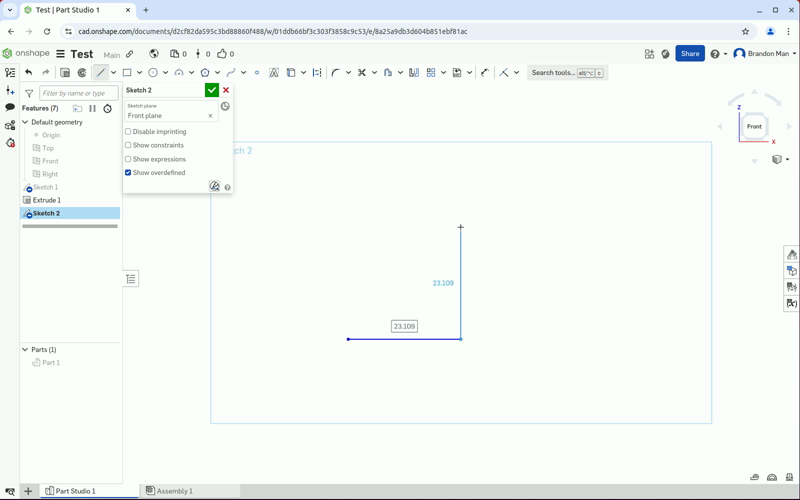
key_up(shift)
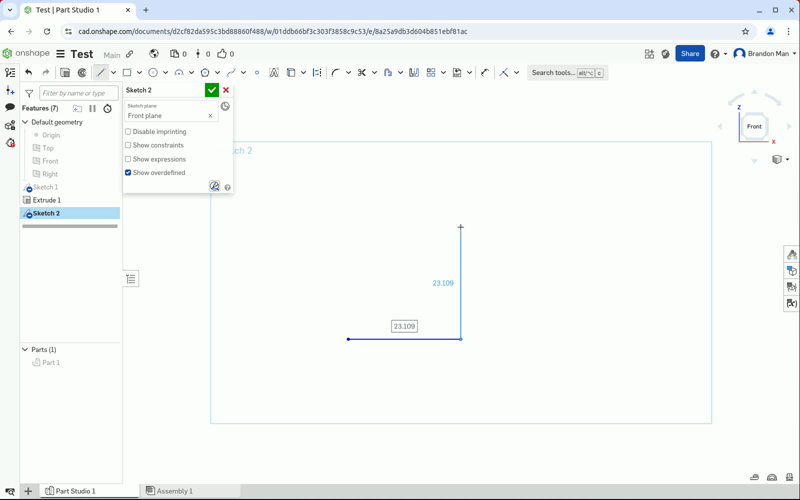
key_down(shift)
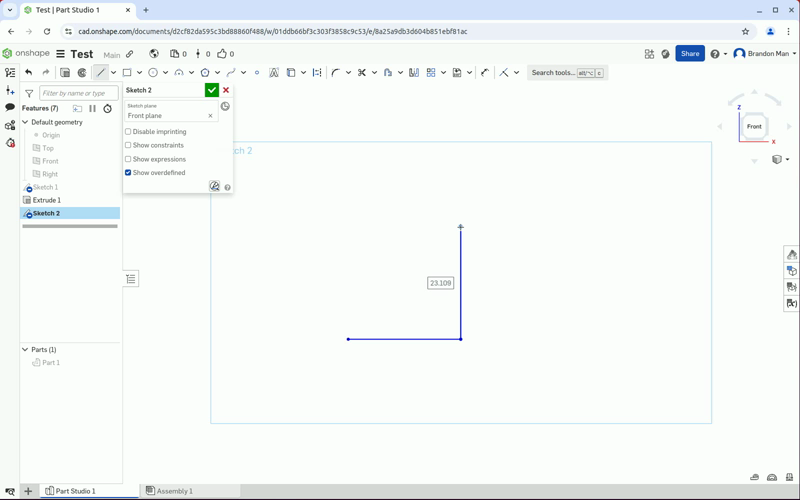
mouse_move(348, 226)
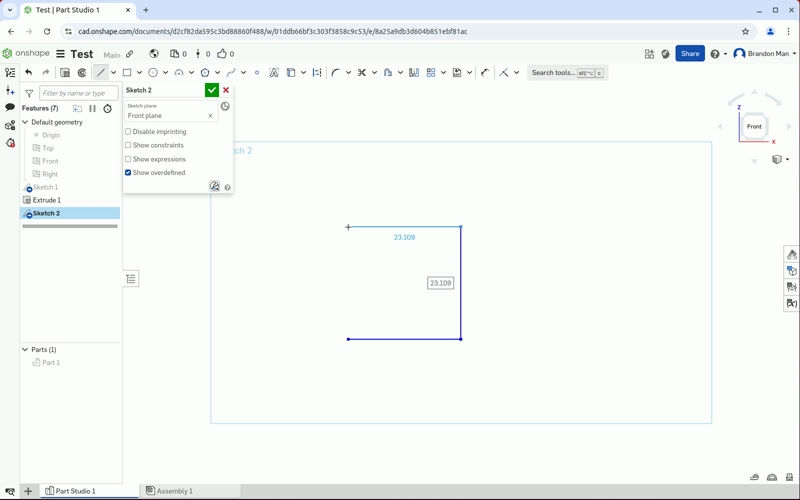
click(348, 226)
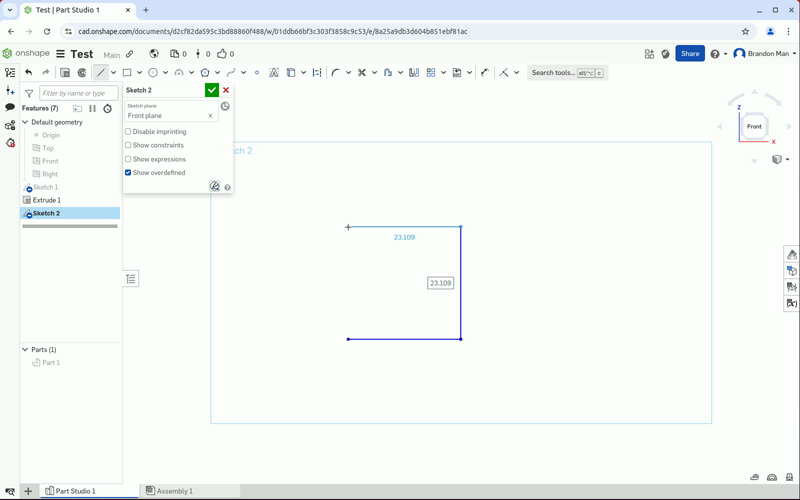
key_up(shift)
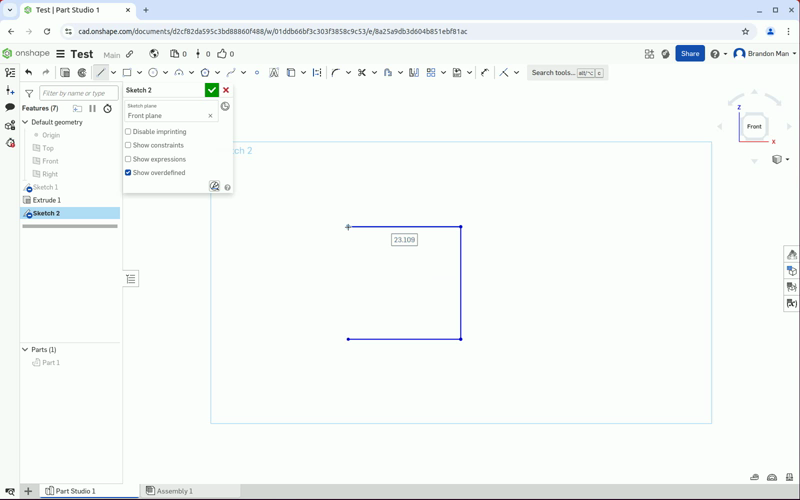
key_down(shift)
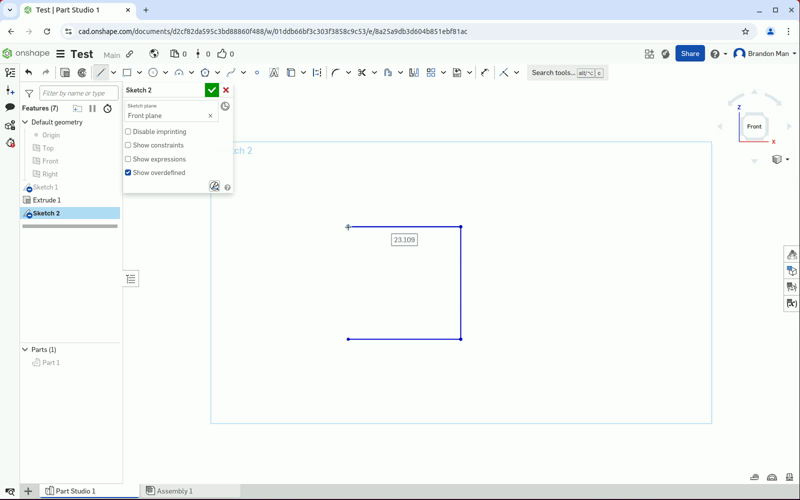
mouse_move(348, 339)
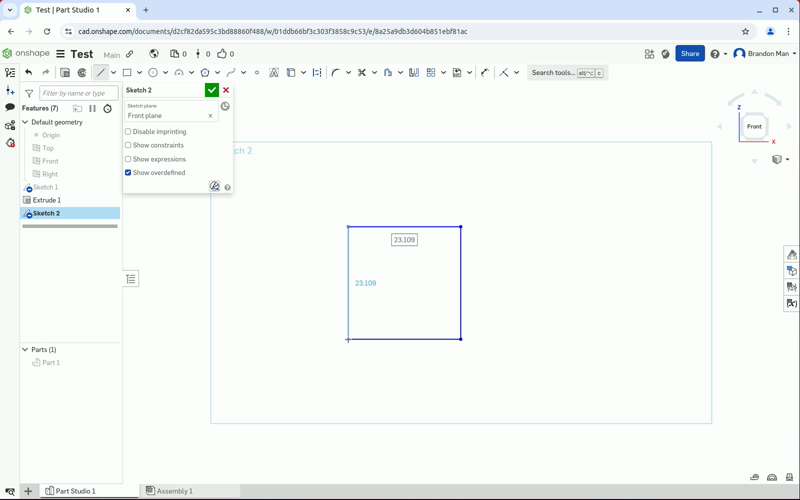
key_up(shift)
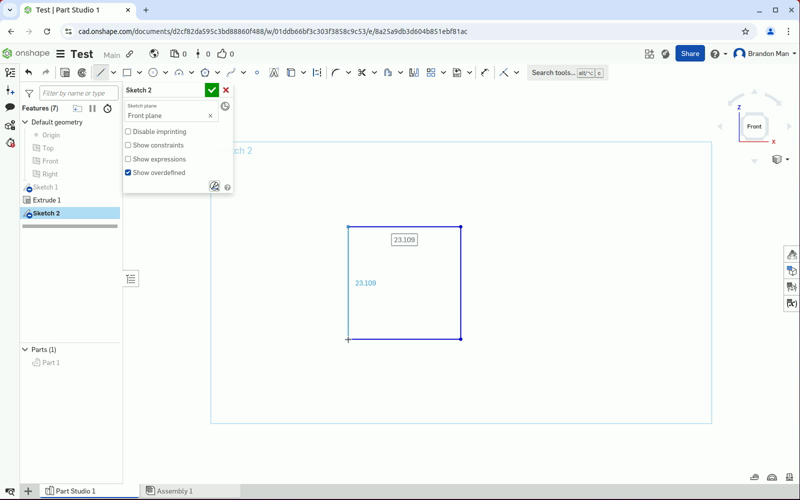
click(348, 339)
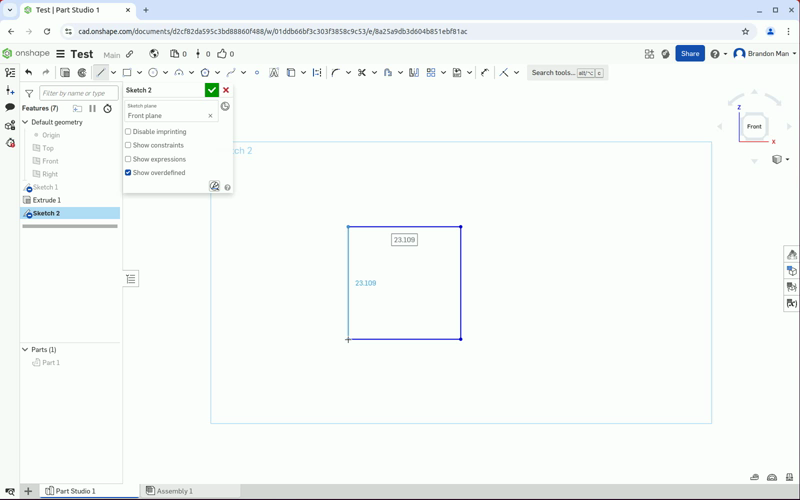
key(esc)
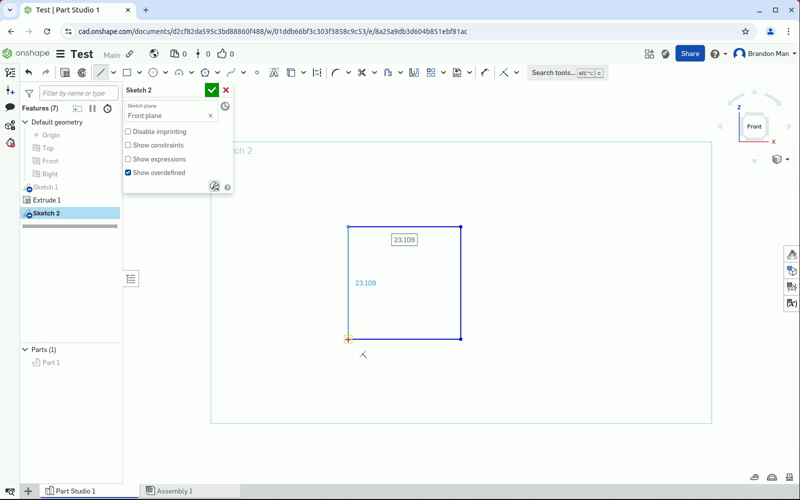
key(c)
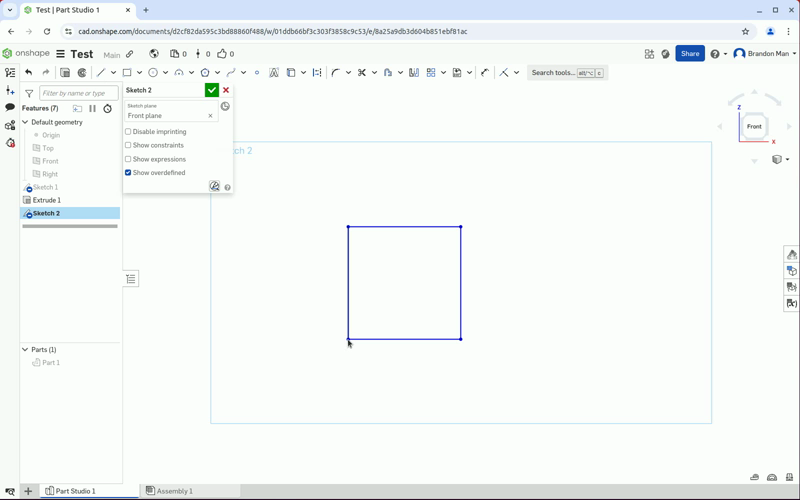
key_down(shift)
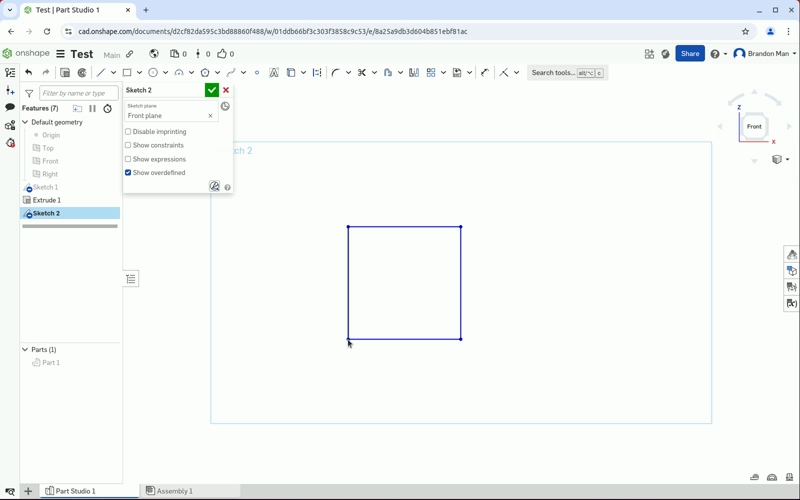
mouse_move(404, 282)
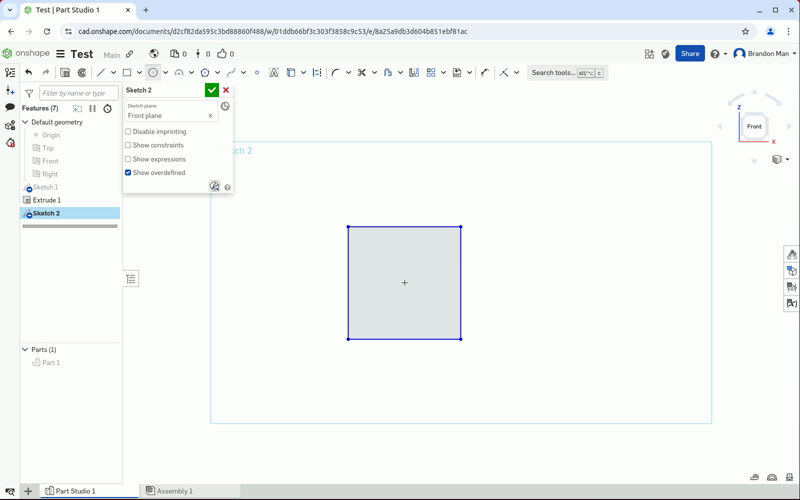
click(404, 282)
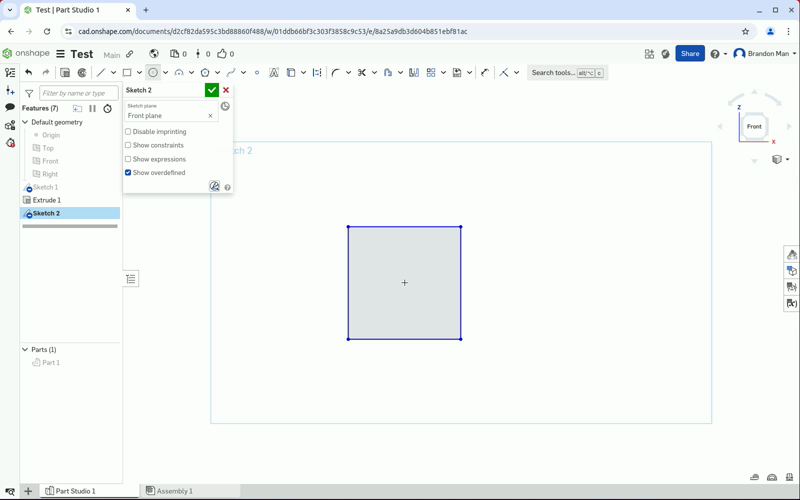
key_up(shift)
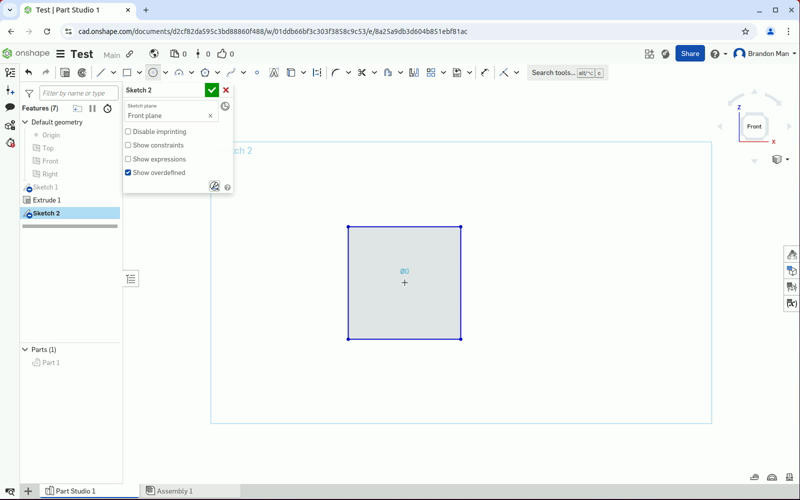
mouse_move(433, 282)
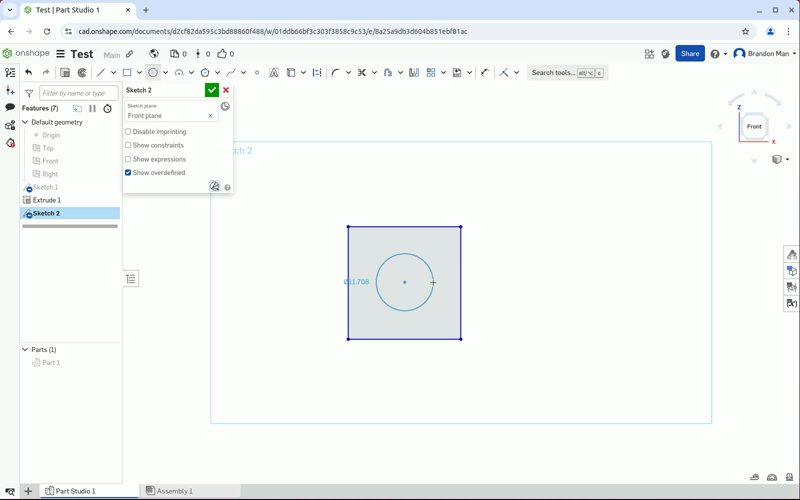
click(433, 282)
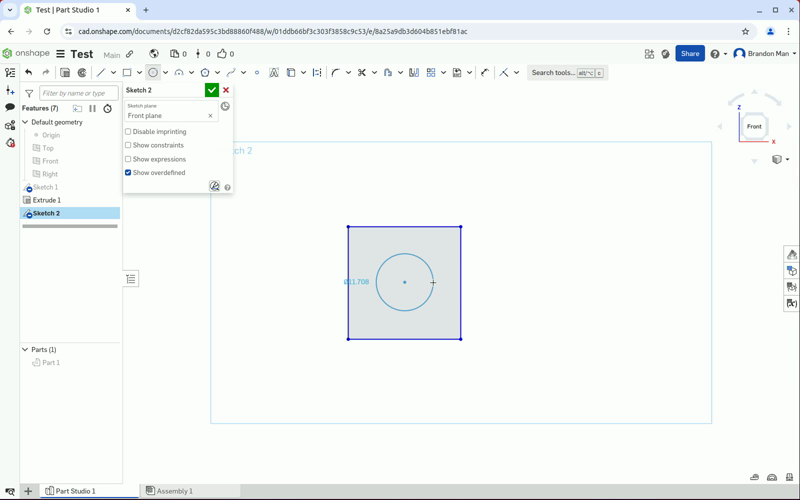
key(esc)
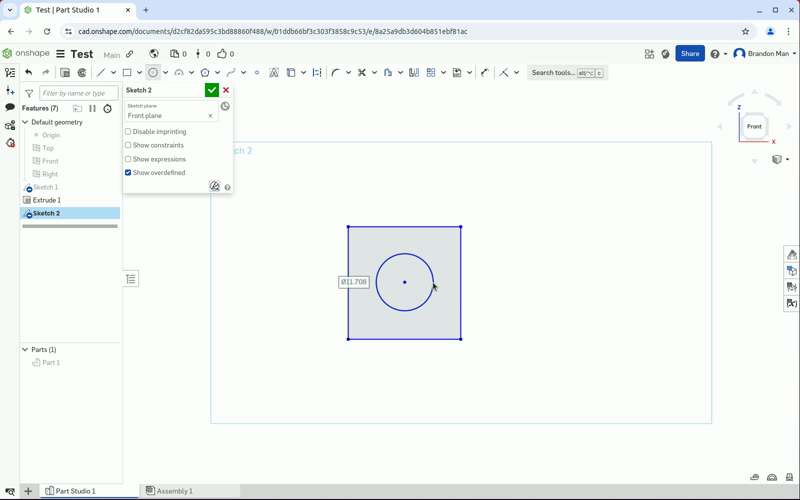
mouse_move(413, 328)
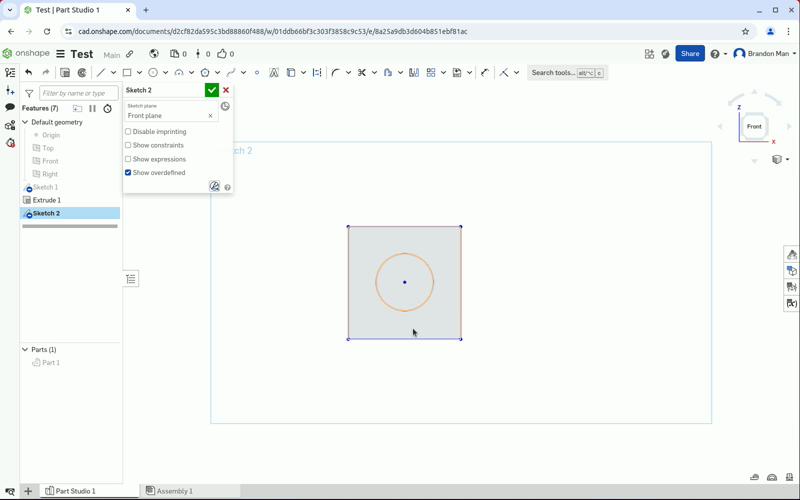
click(413, 328)
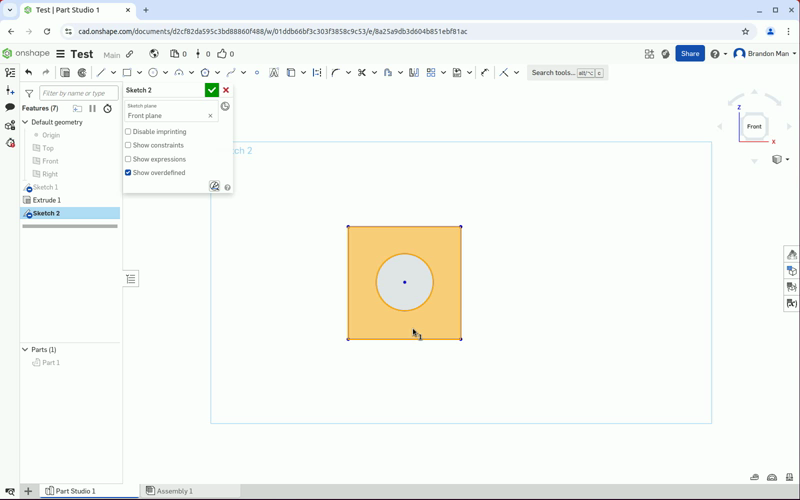
mouse_move(73, 352)
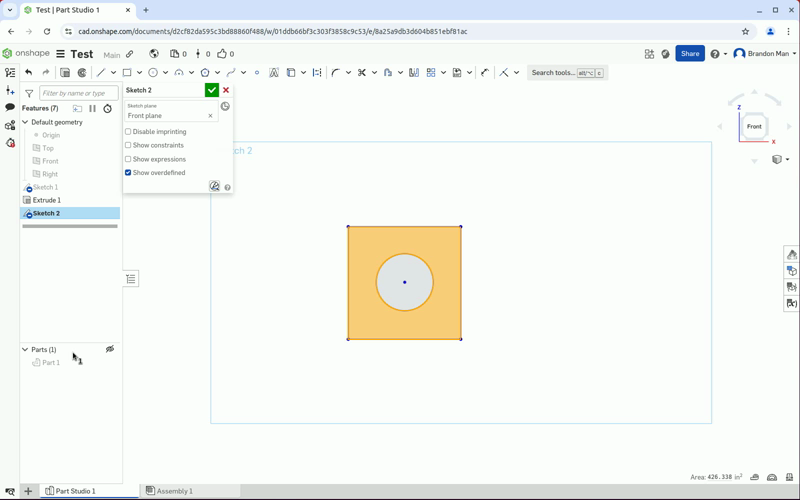
key(shift+y)
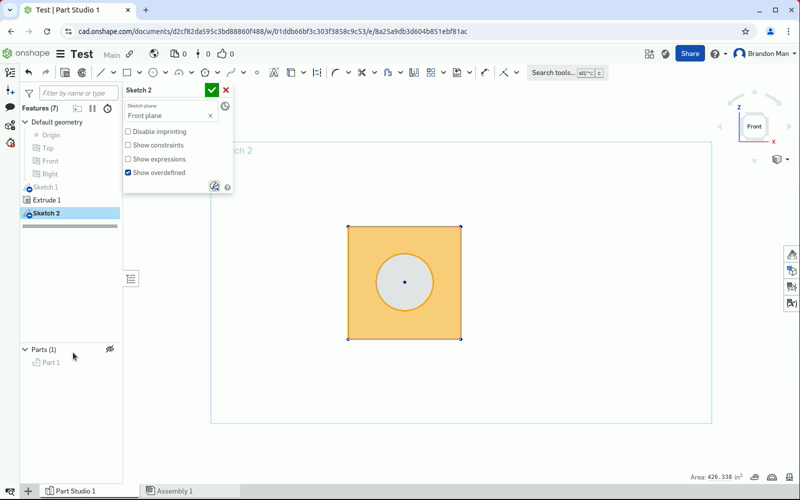
key(shift+e)
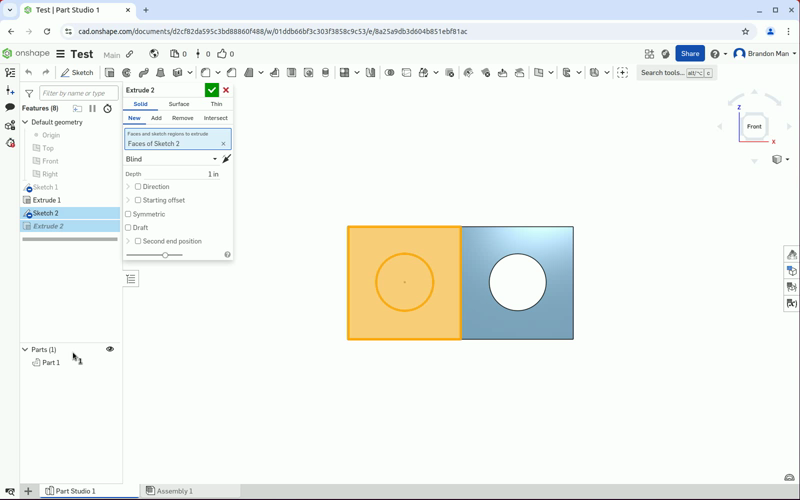
mouse_move(143, 106)
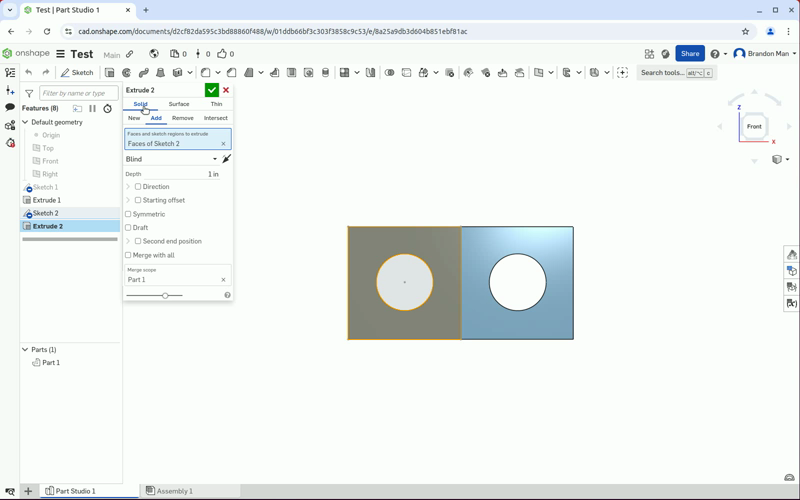
click(143, 106)
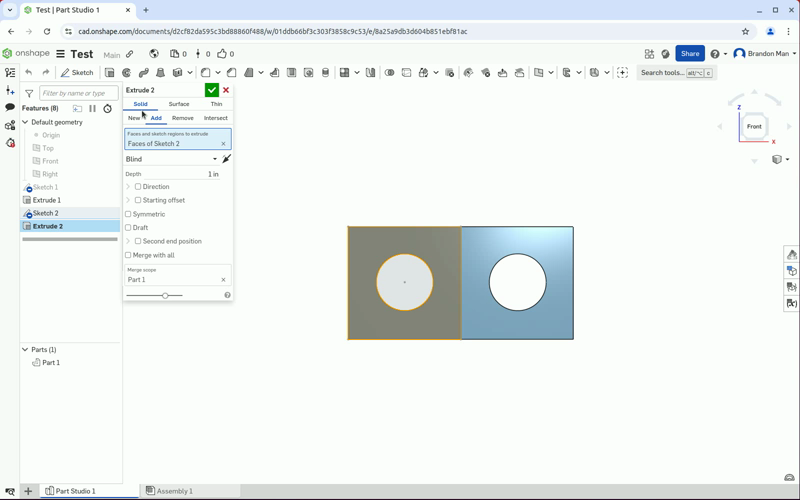
mouse_move(137, 120)
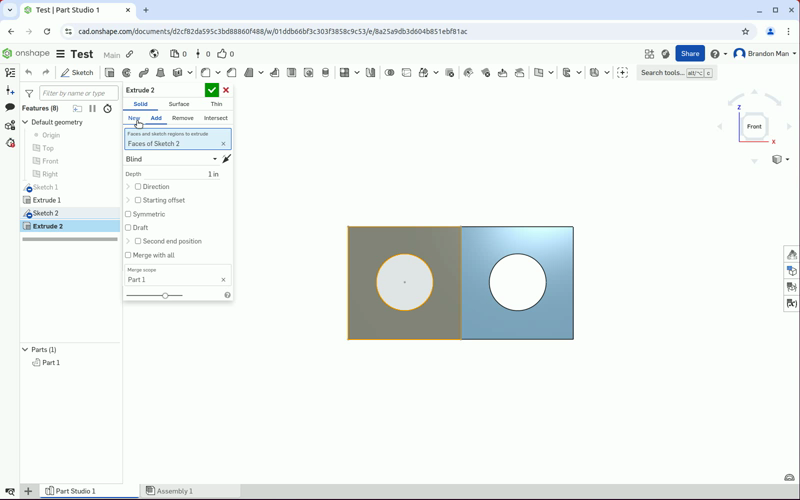
click(137, 120)
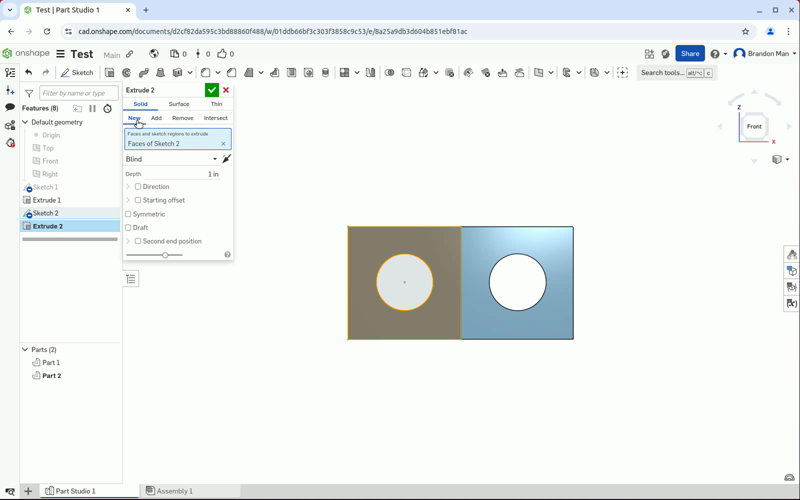
key(tab, 4)
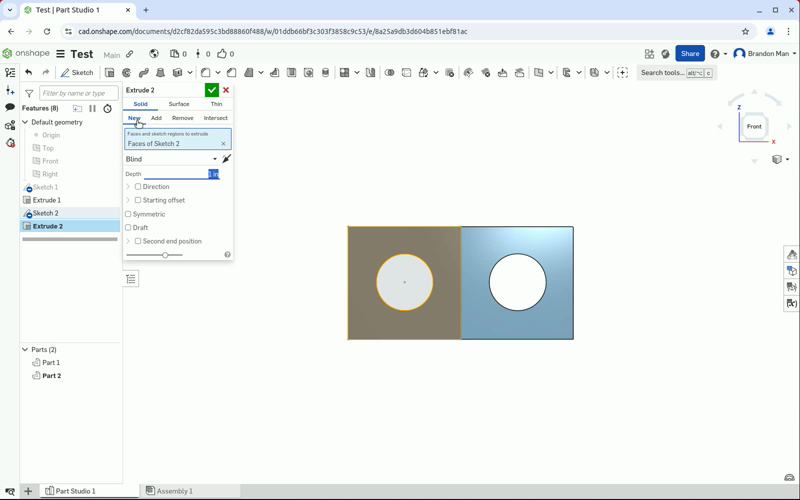
text(11.554)
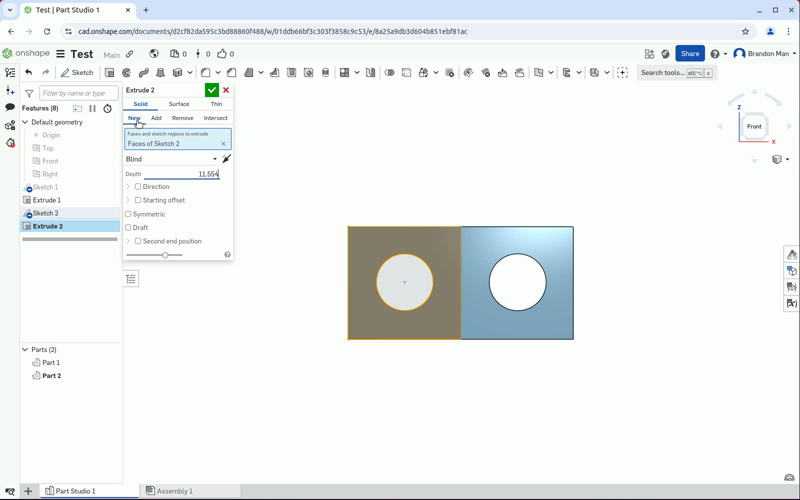
key(enter)
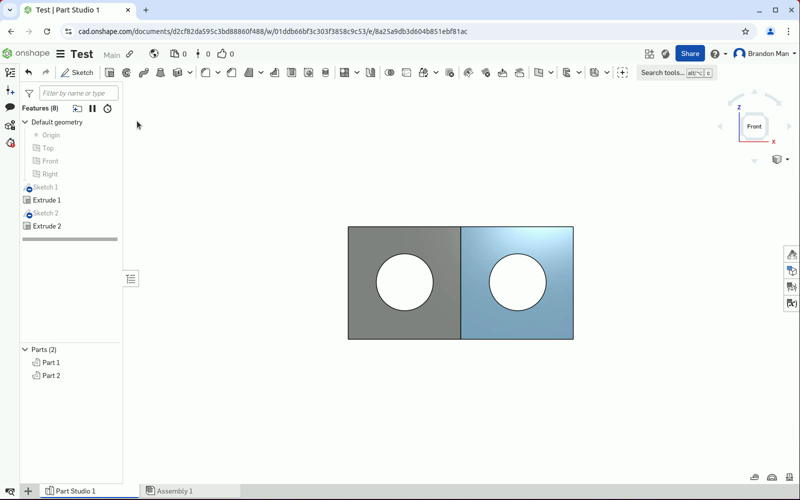
key(shift+h)
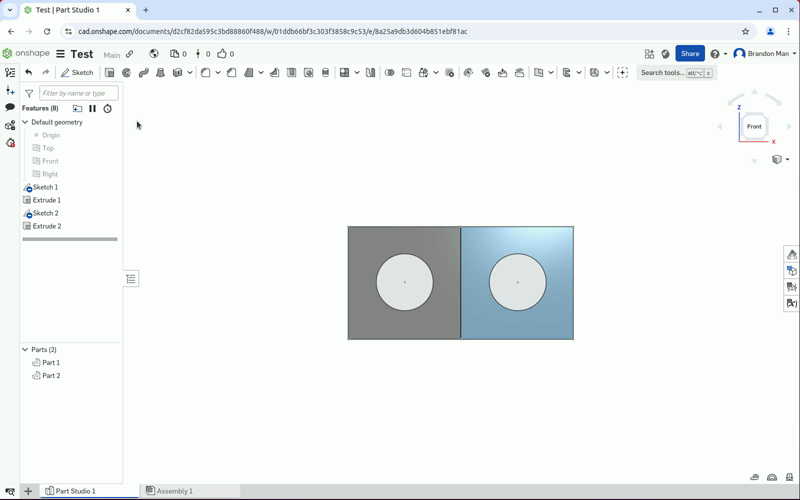
key(shift+h)
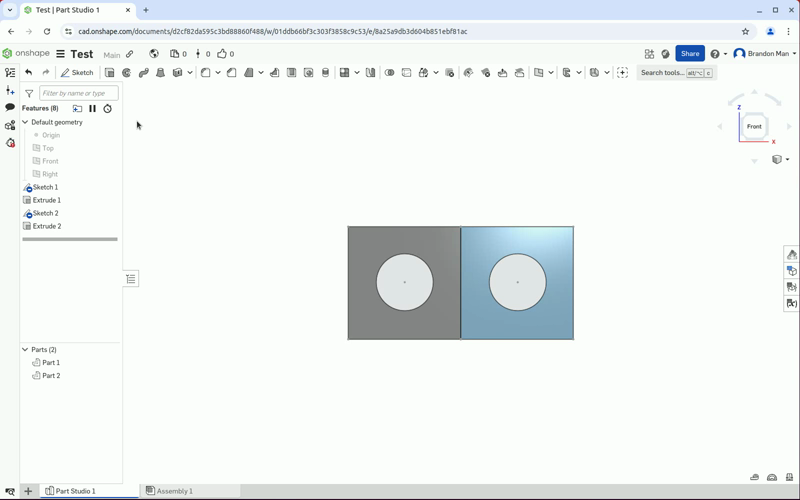
key(shift+7)
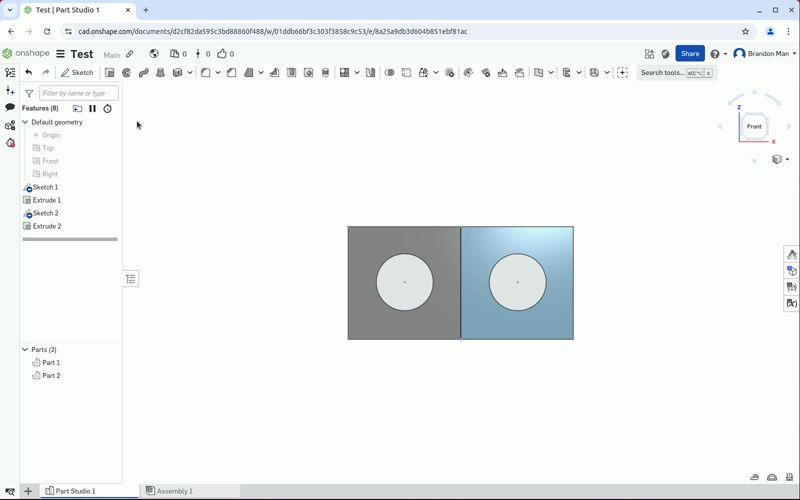
key(left, 2)
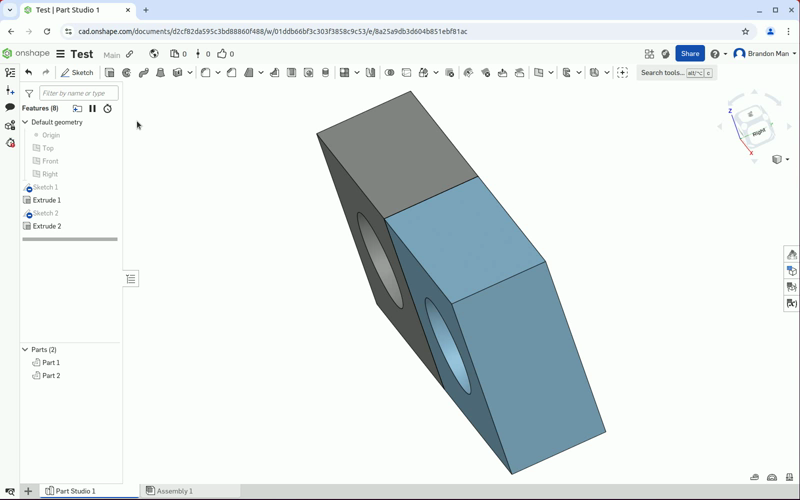
key(down, 2)
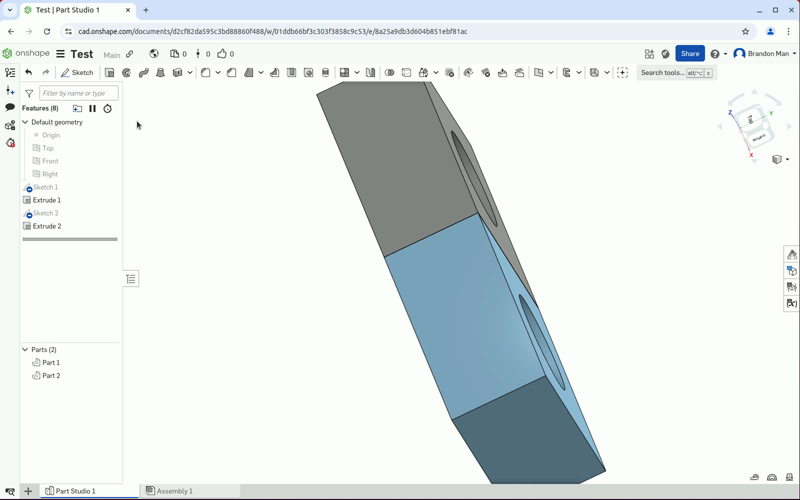
key(up, 2)
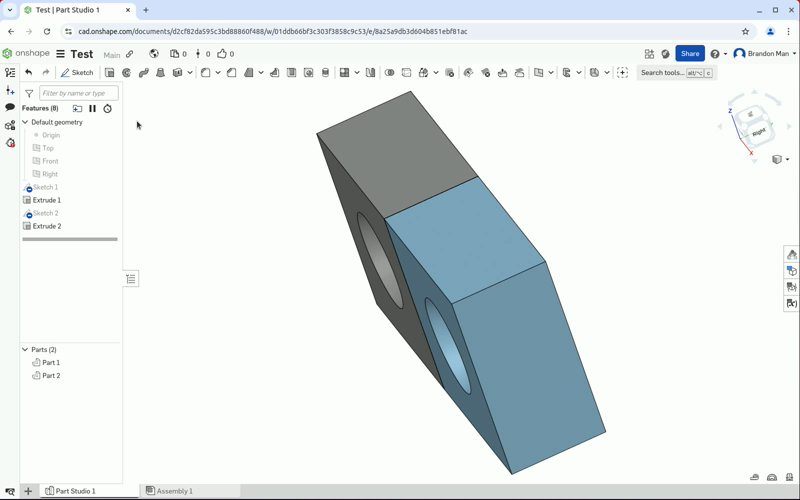
key(right, 2)
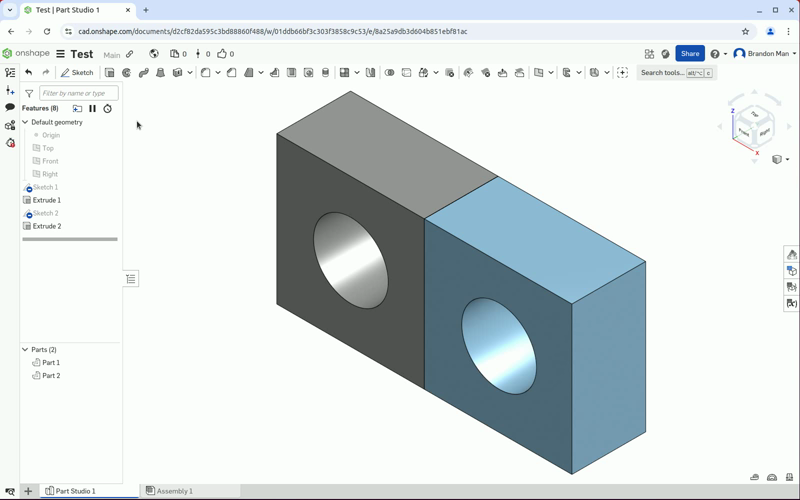
mouse_move(73, 189)
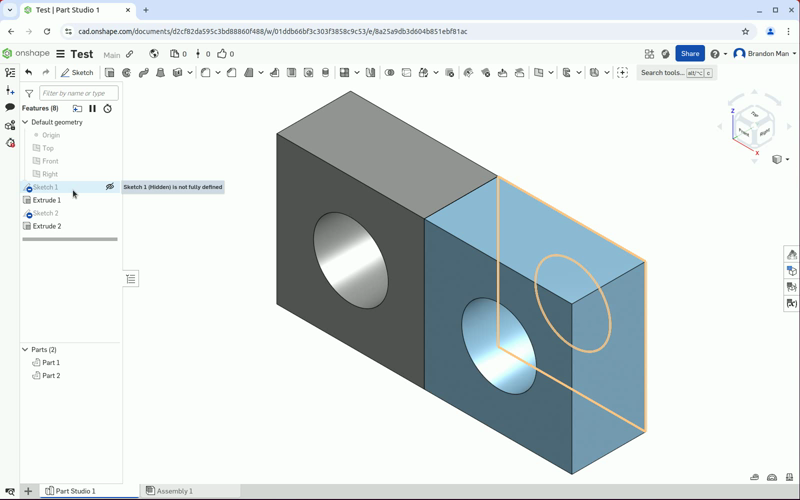
click(73, 189)